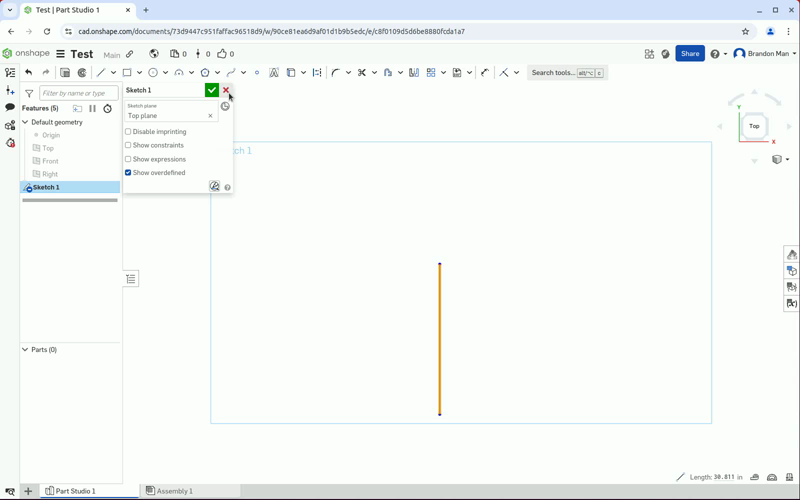
key(shift+h)
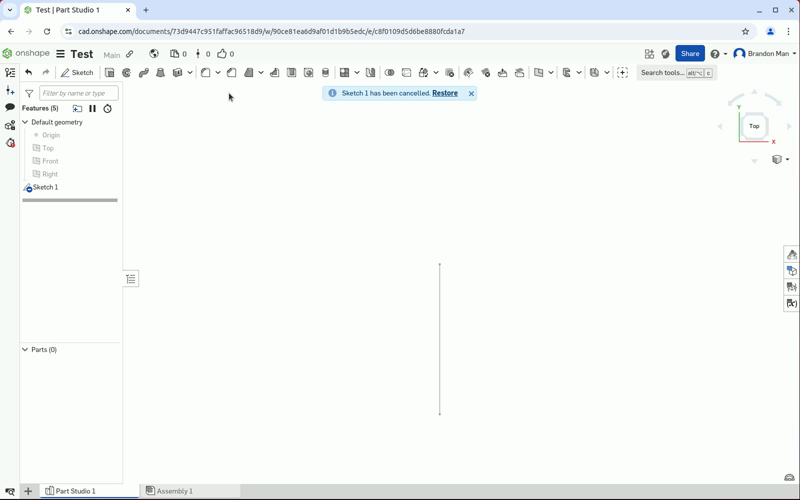
mouse_move(73, 352)
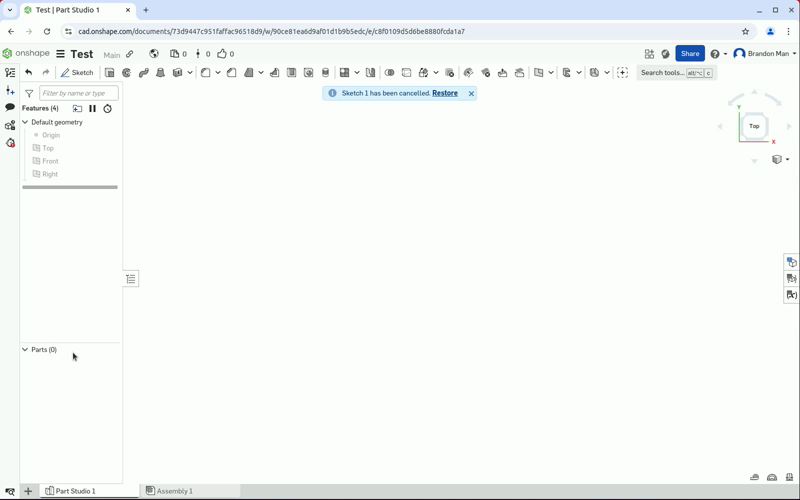
key(y)
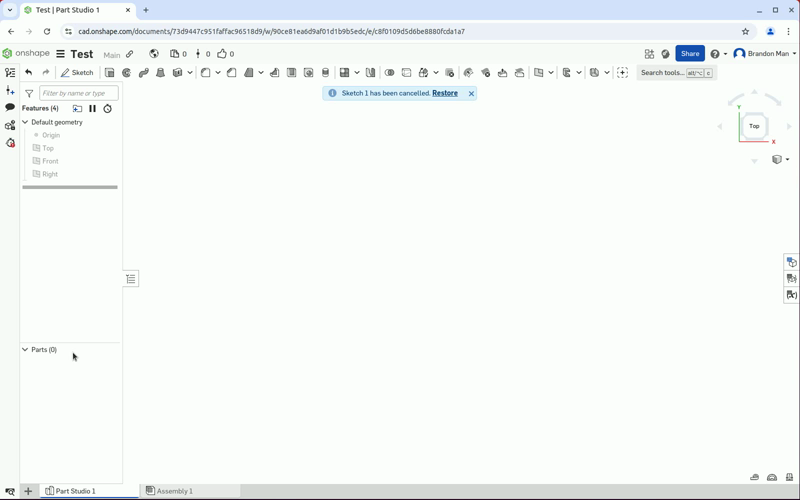
key(shift+p)
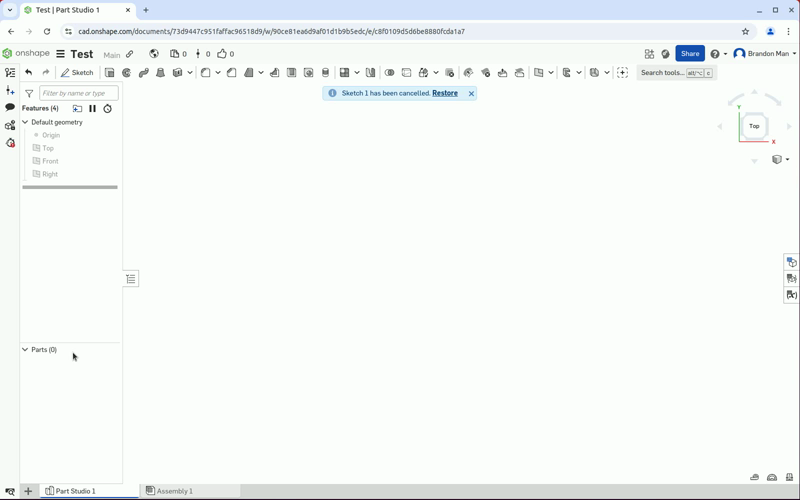
key(space)
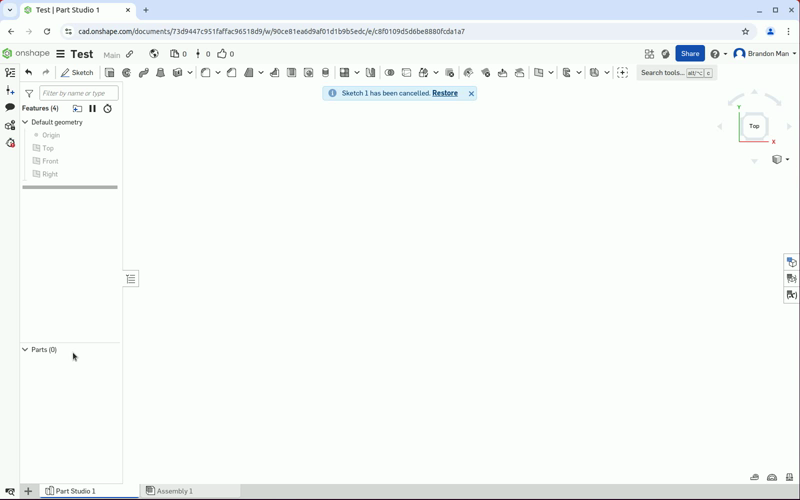
key_down(shift)
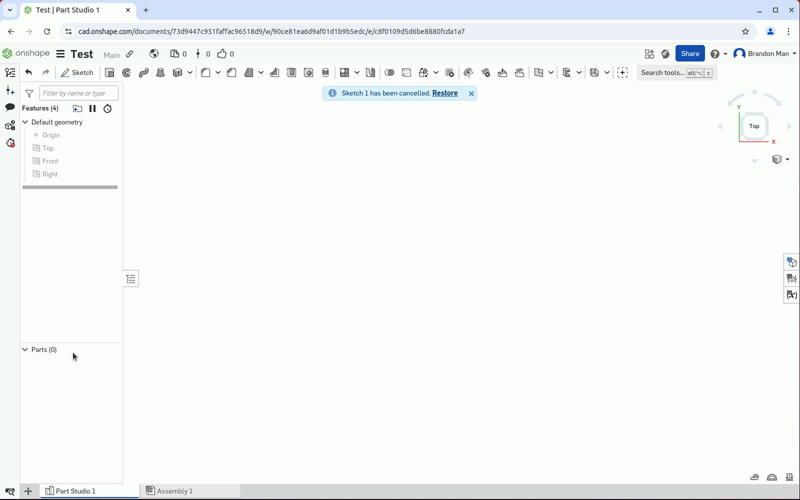
key(up)
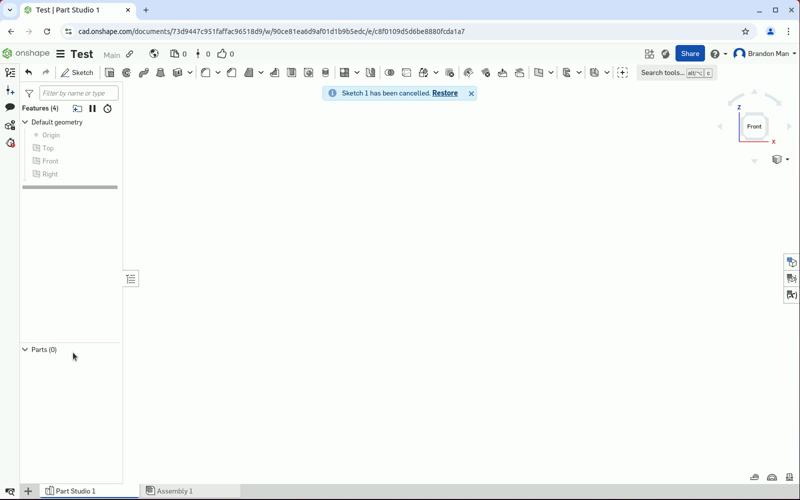
key_up(shift)
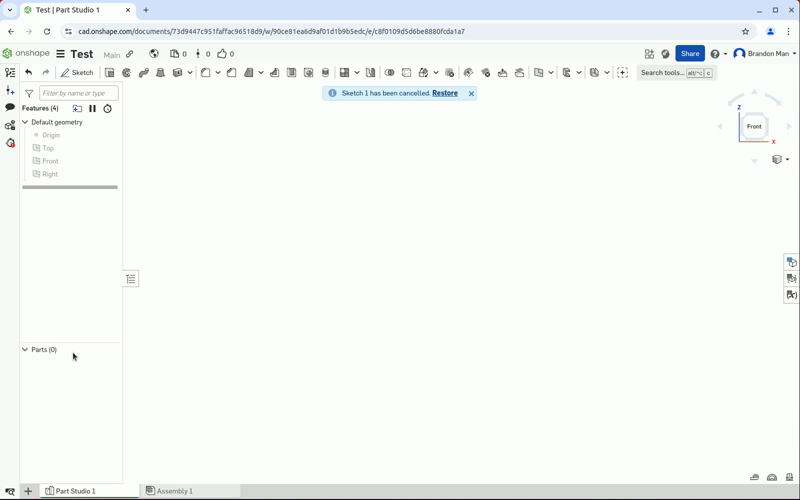
mouse_move(73, 352)
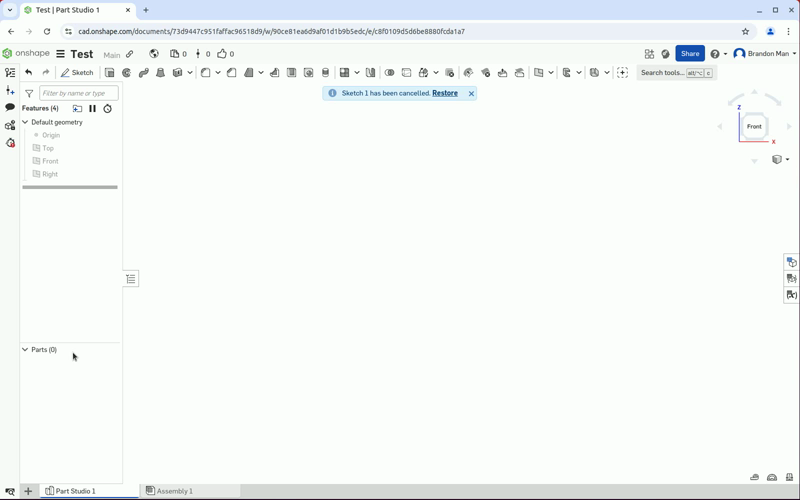
key(shift+y)
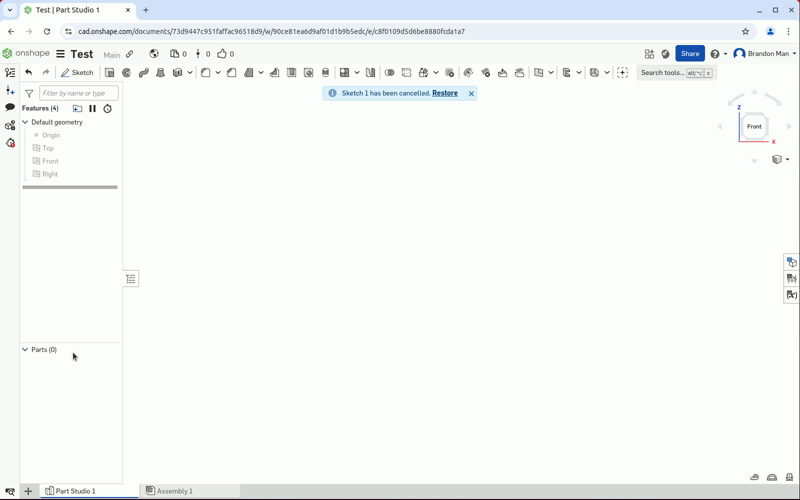
key(shift+s)
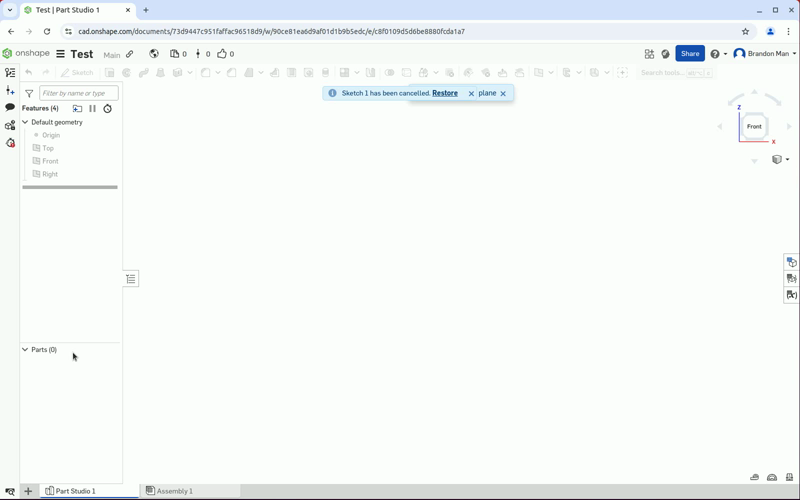
mouse_move(73, 163)
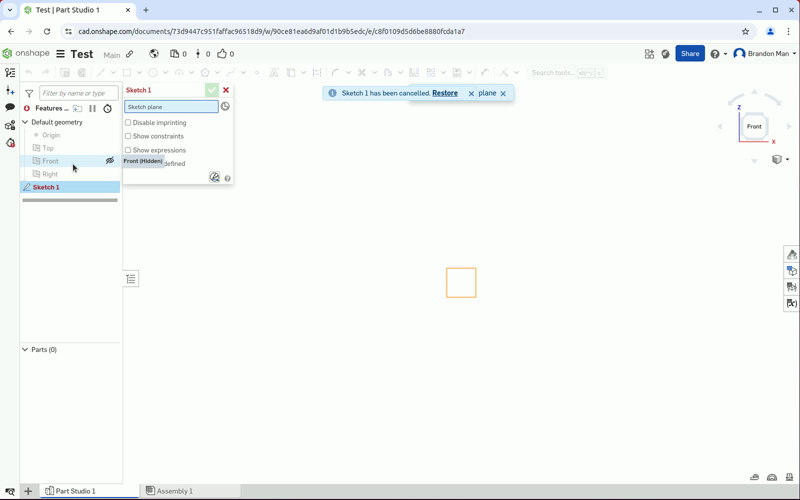
click(73, 163)
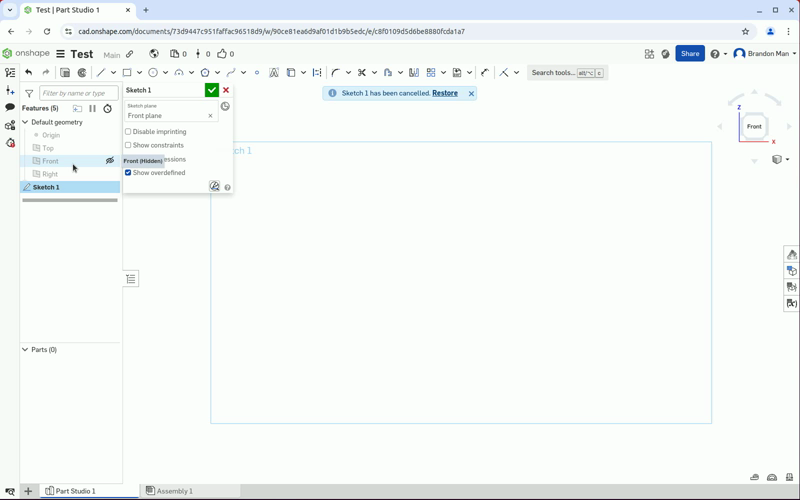
mouse_move(73, 352)
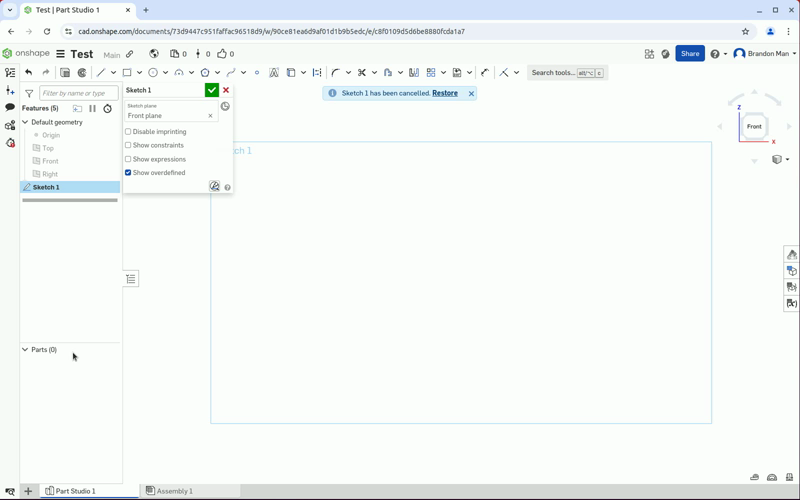
key(y)
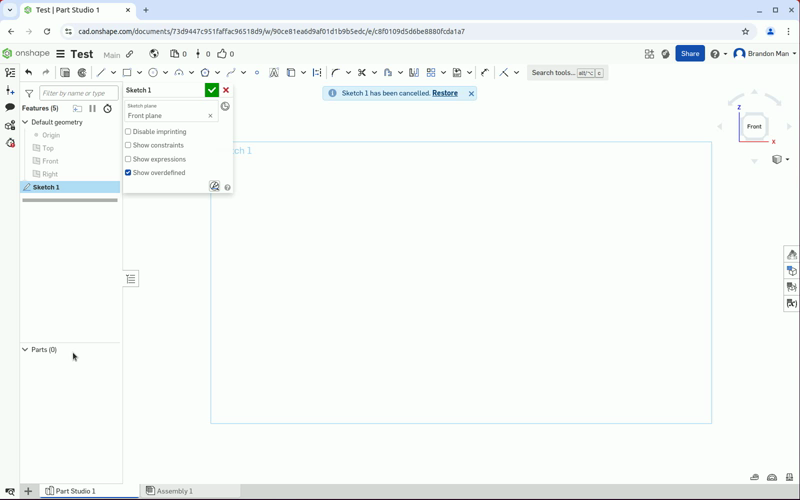
key(l)
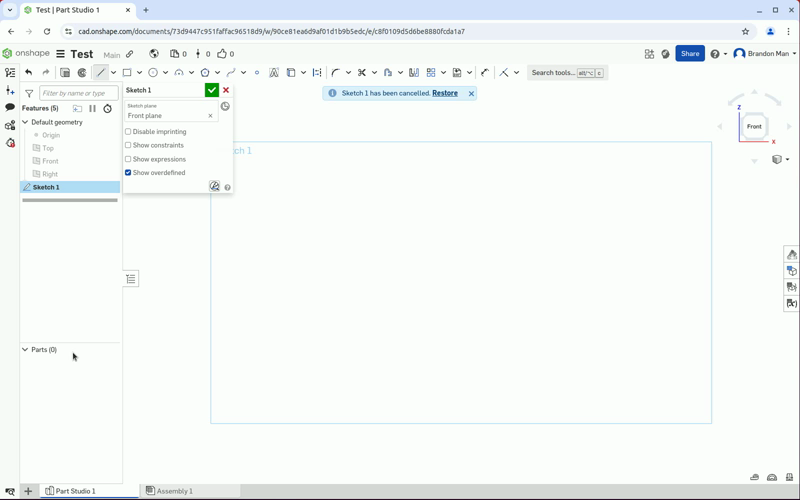
key_down(shift)
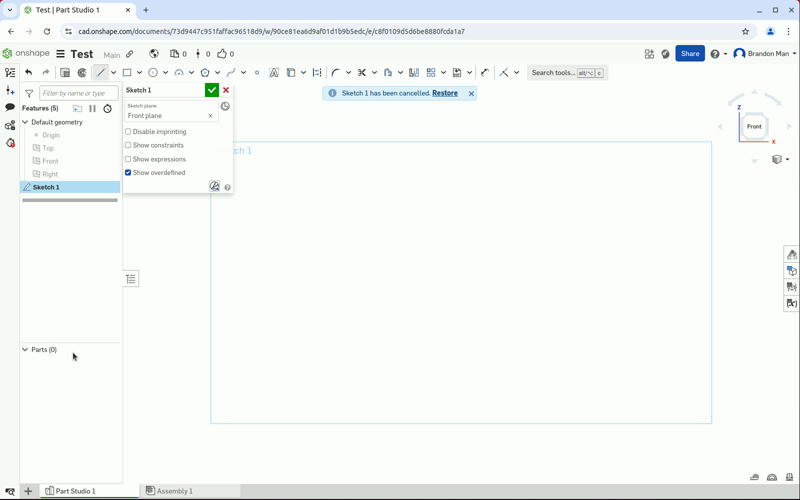
mouse_move(460, 282)
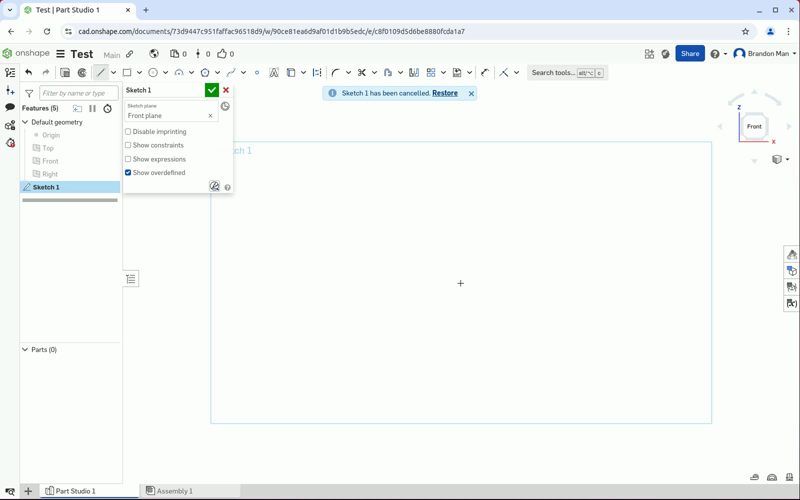
click(460, 282)
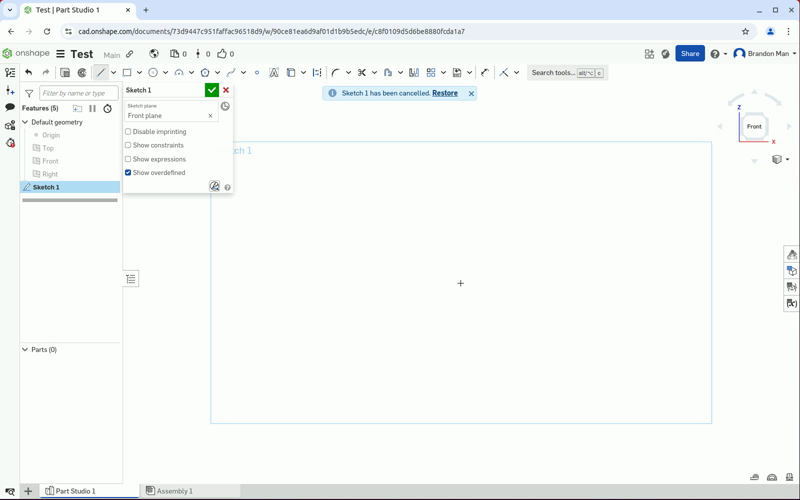
key_up(shift)
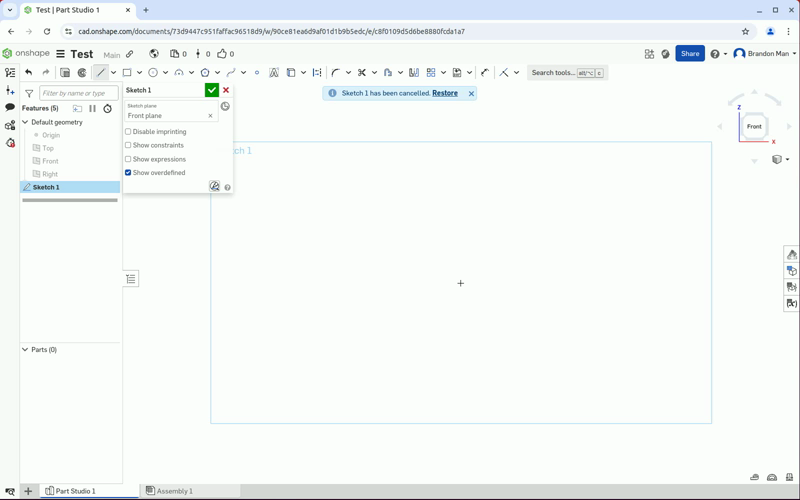
key_down(shift)
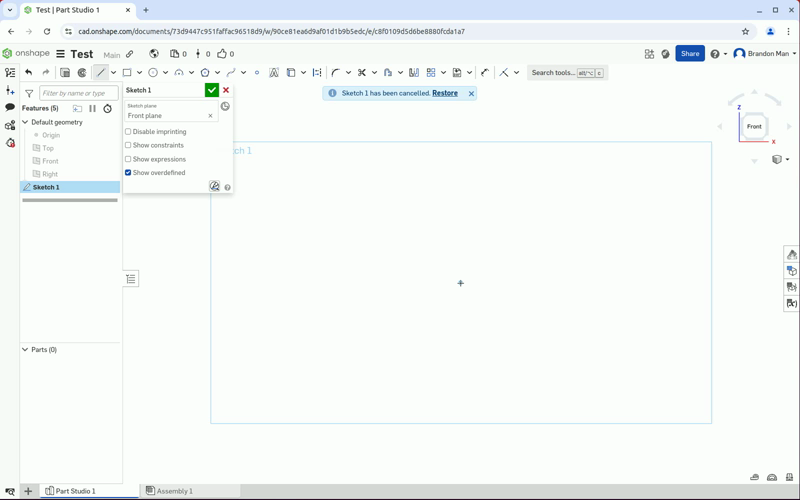
mouse_move(544, 282)
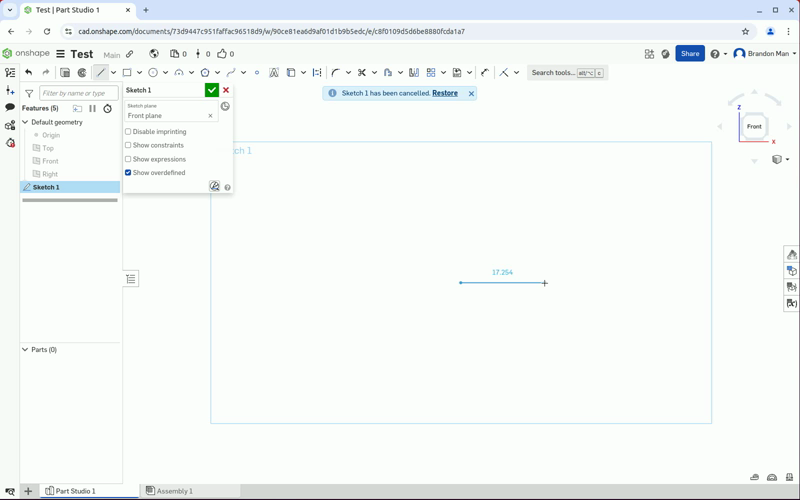
click(544, 282)
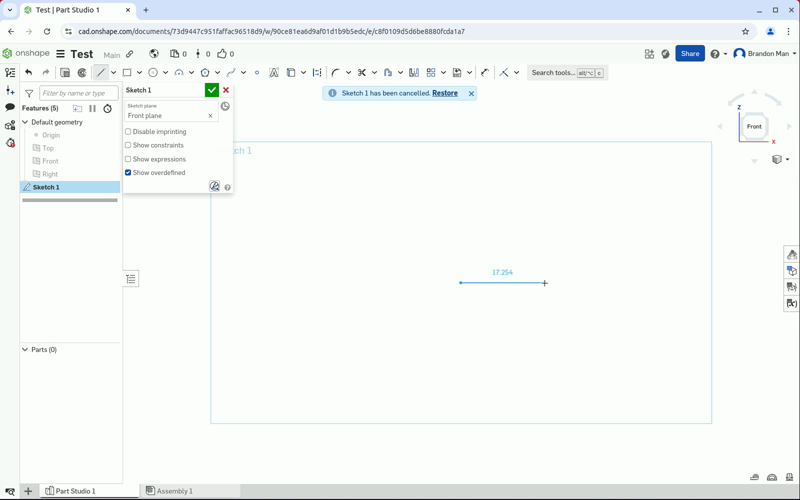
key_up(shift)
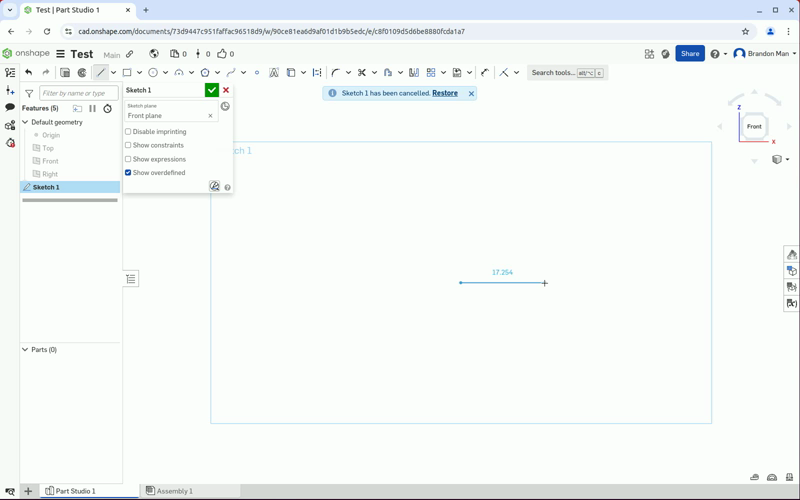
key_down(shift)
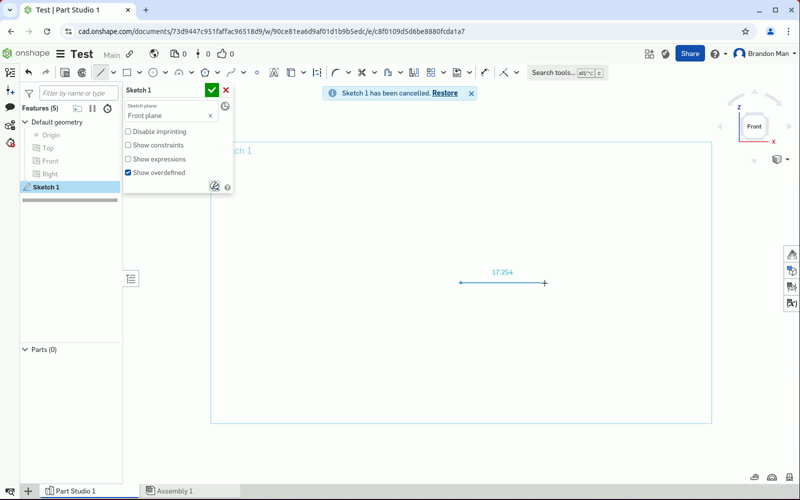
mouse_move(574, 282)
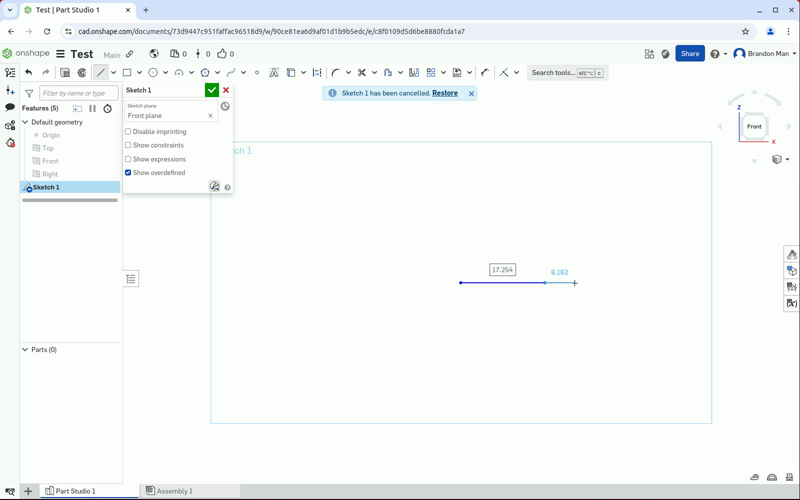
mouse_move(544, 254)
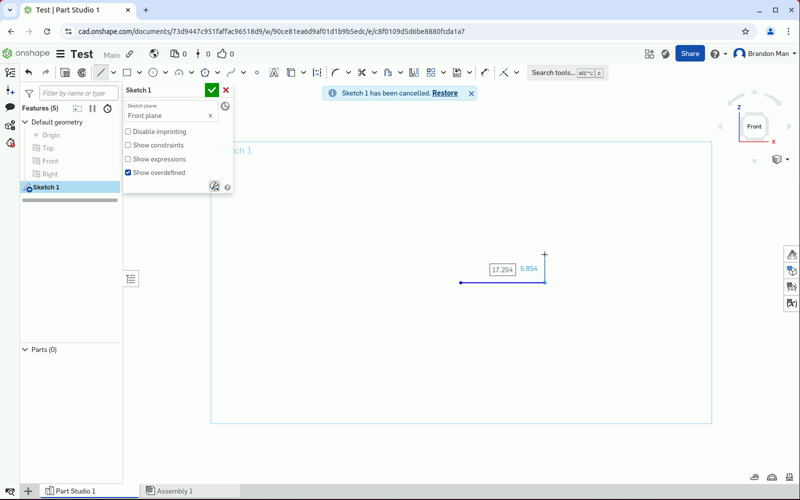
click(544, 254)
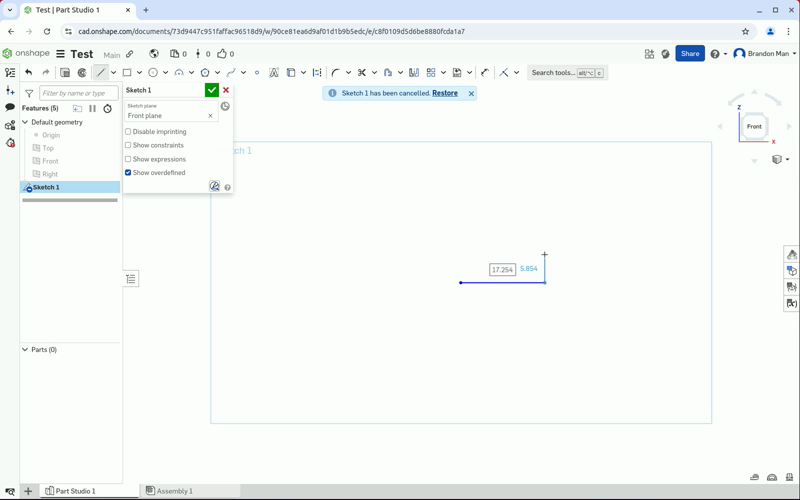
key_up(shift)
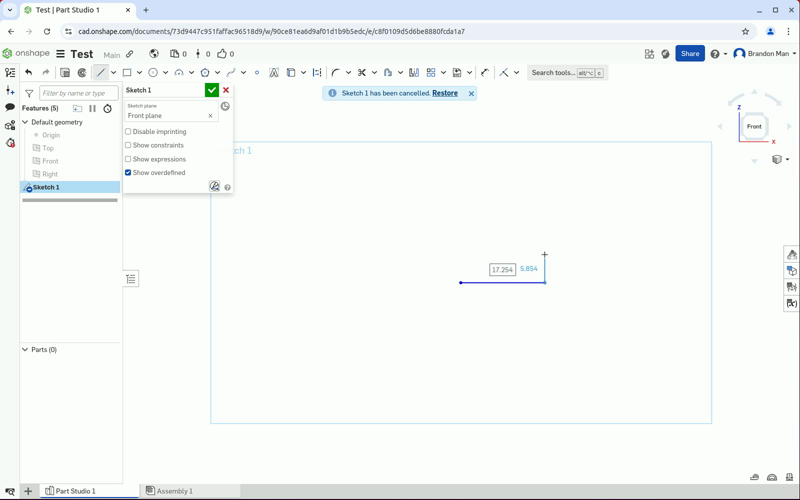
key_down(shift)
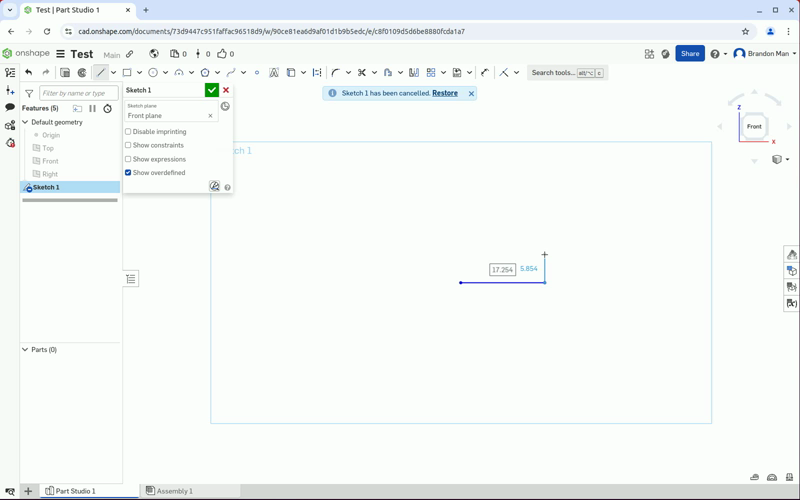
mouse_move(574, 254)
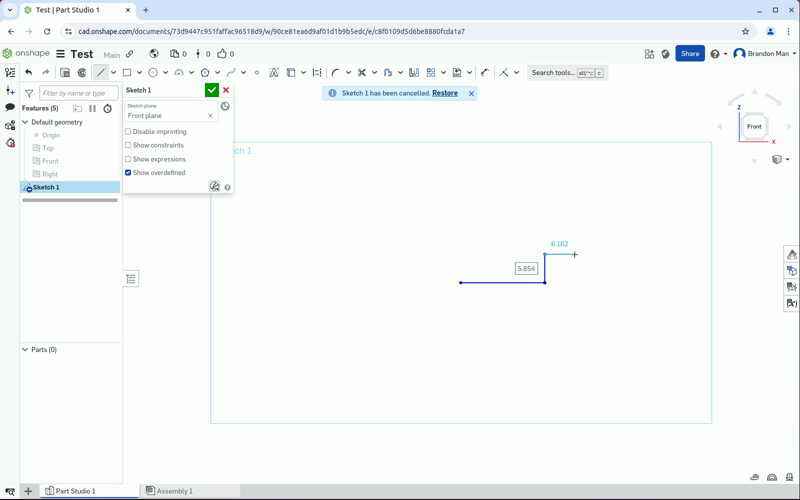
mouse_move(517, 254)
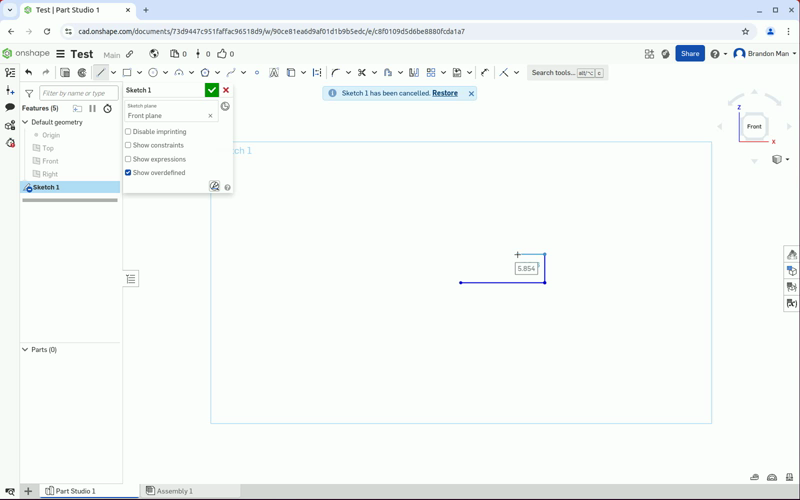
click(517, 254)
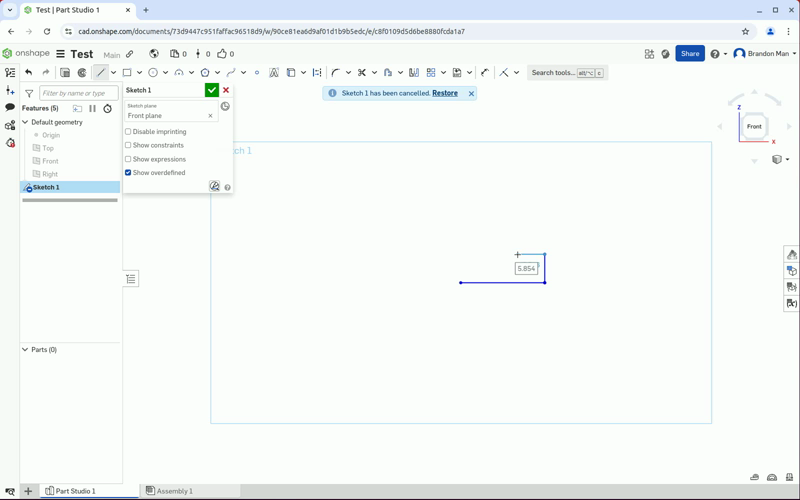
key_up(shift)
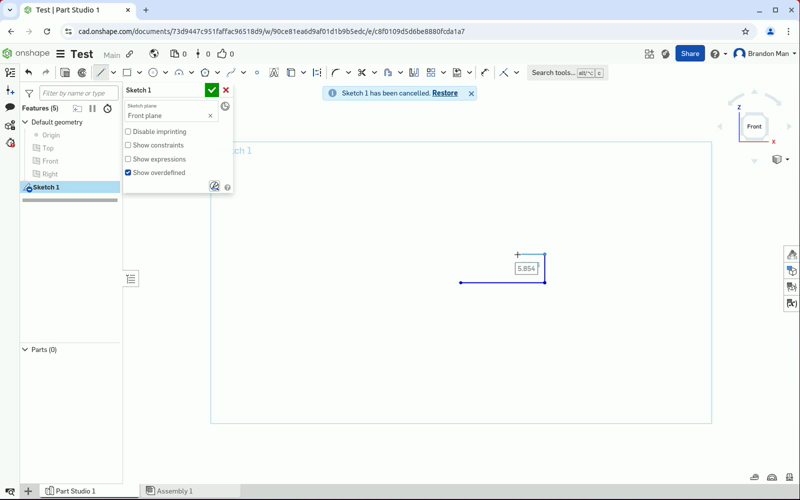
key_down(shift)
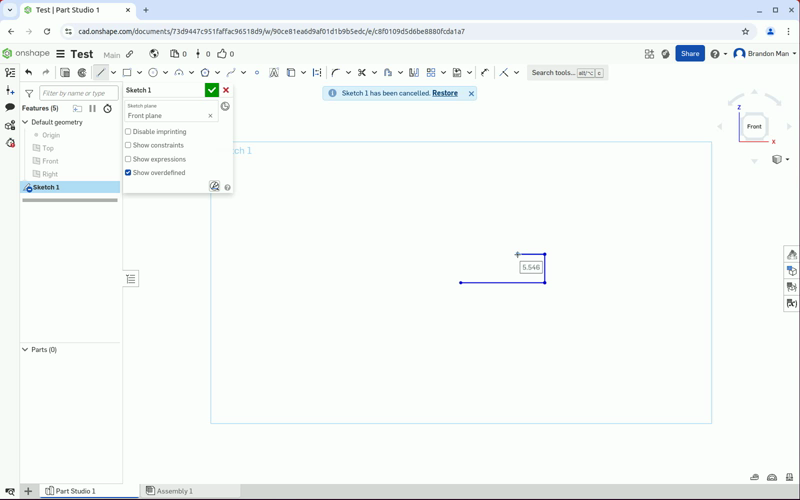
mouse_move(489, 170)
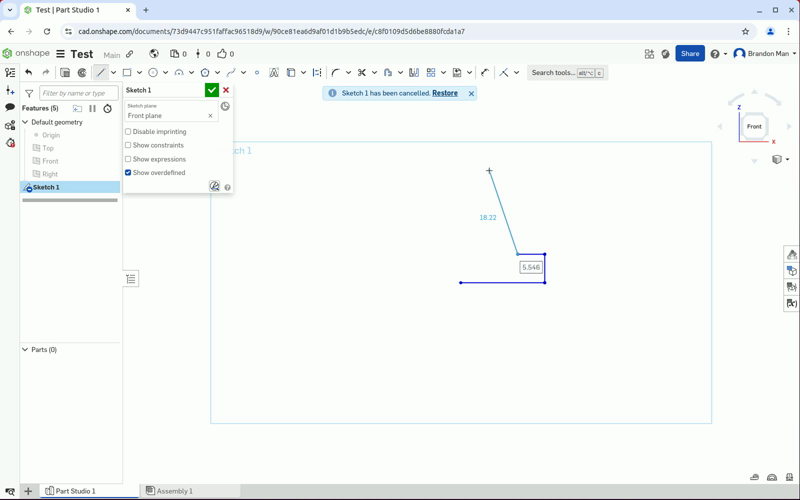
click(489, 170)
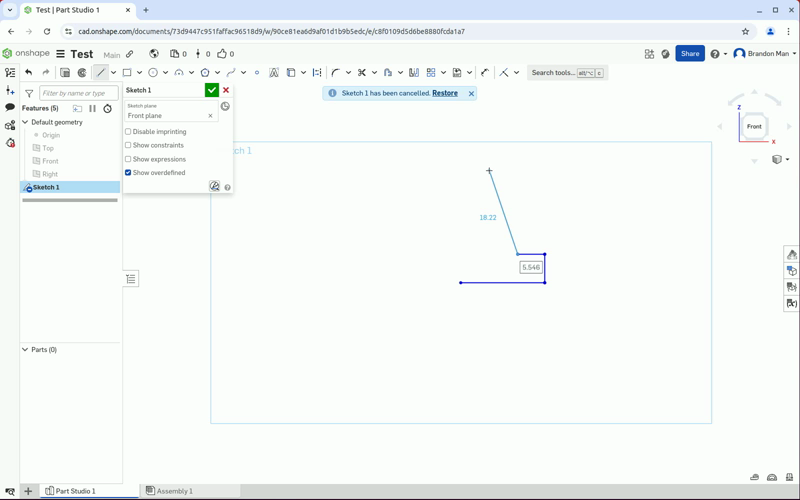
key_up(shift)
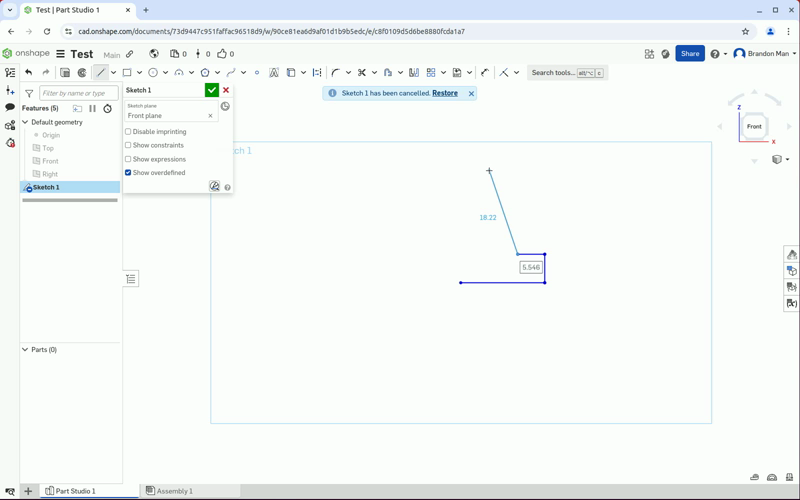
key_down(shift)
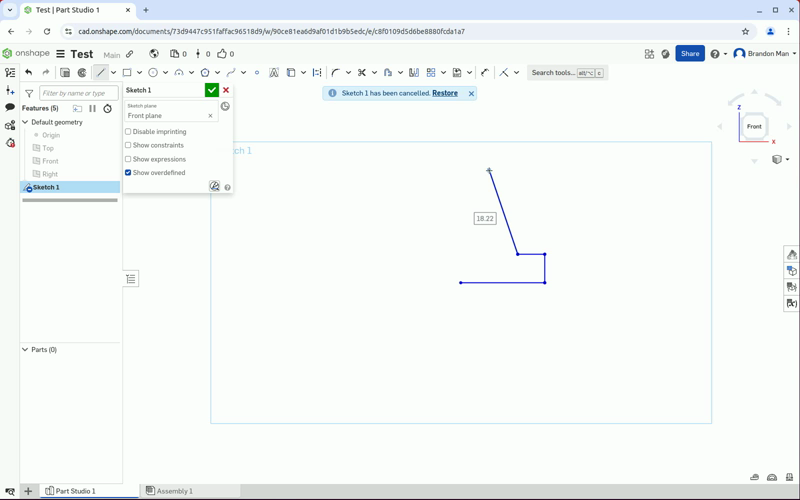
mouse_move(519, 170)
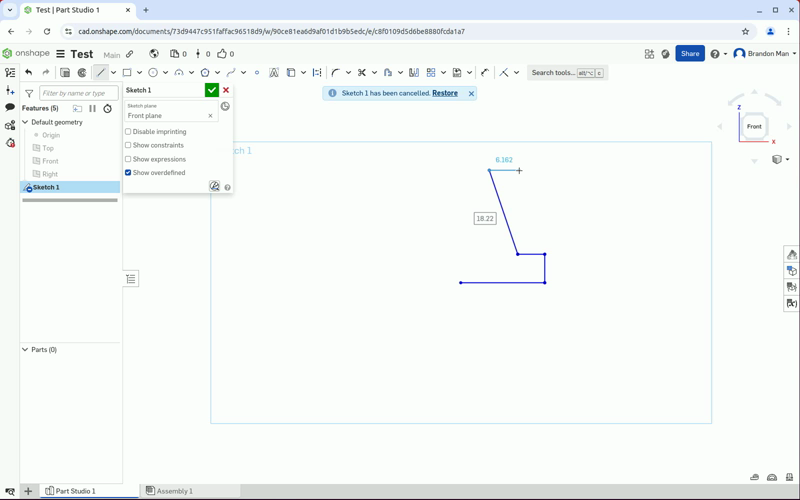
mouse_move(460, 170)
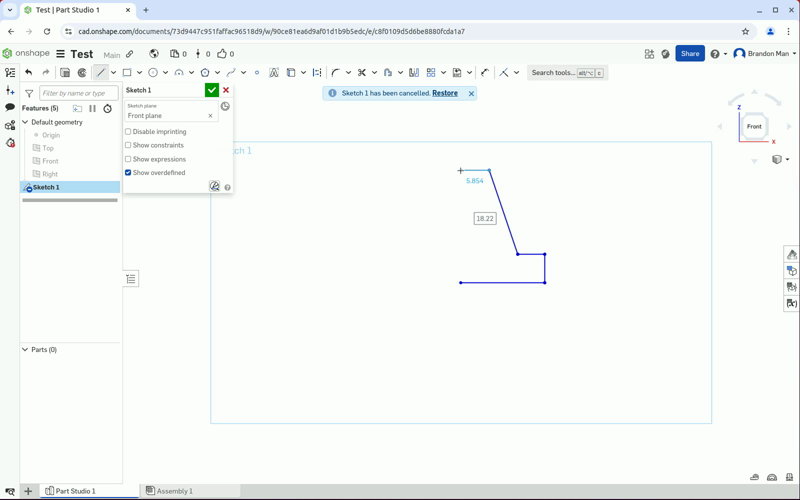
click(460, 170)
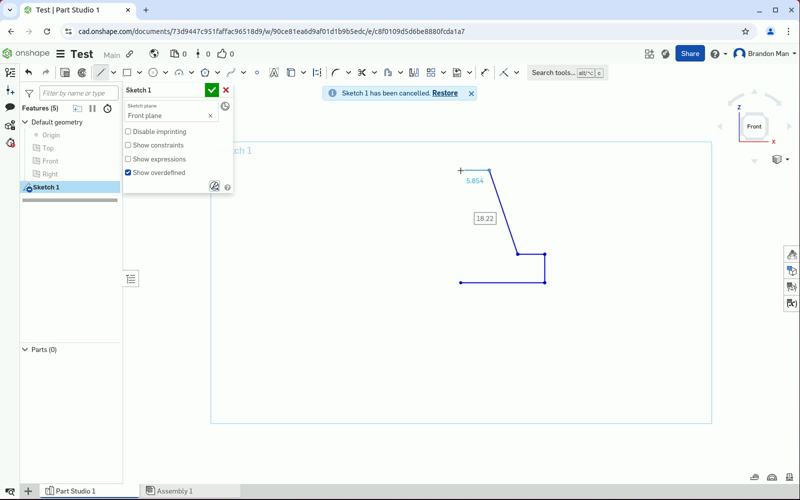
key_up(shift)
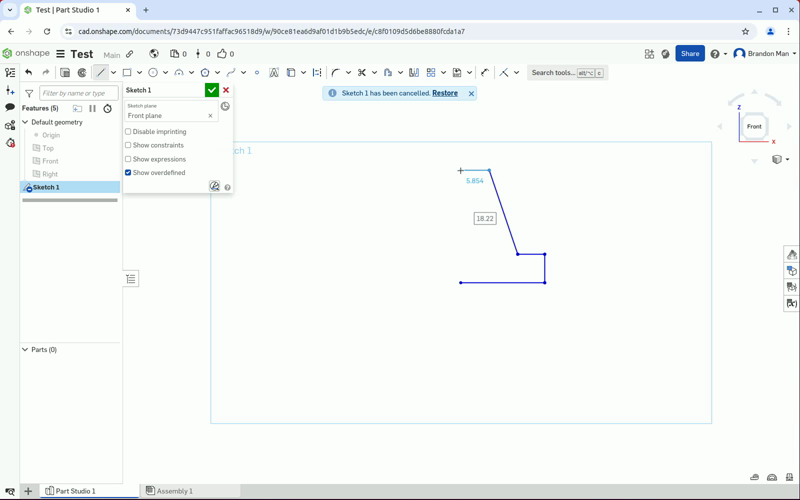
key_down(shift)
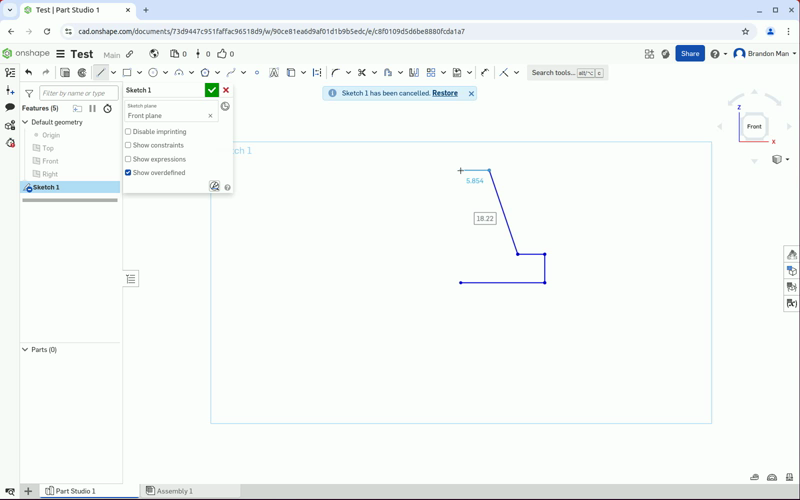
mouse_move(460, 282)
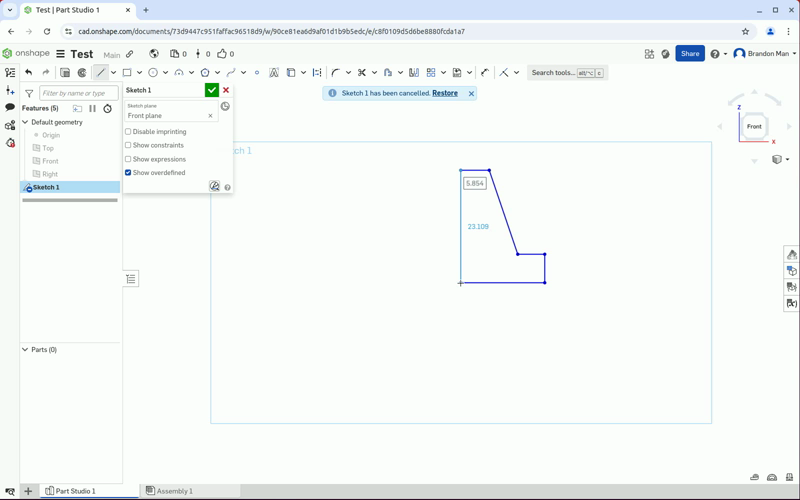
key_up(shift)
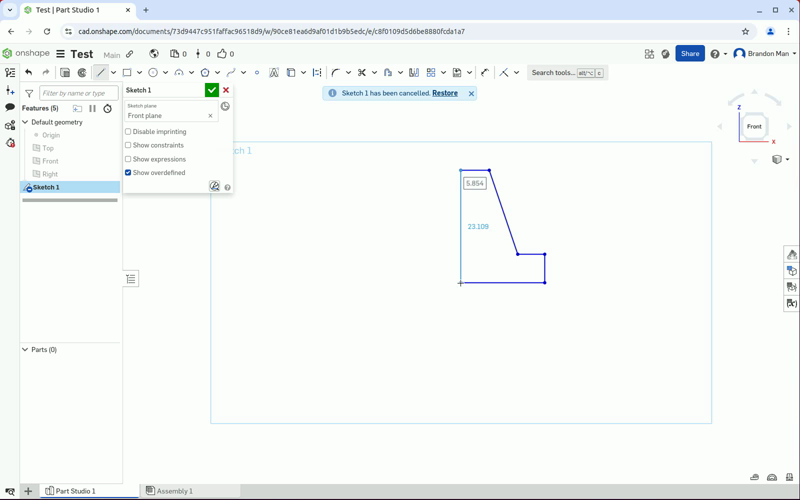
click(460, 282)
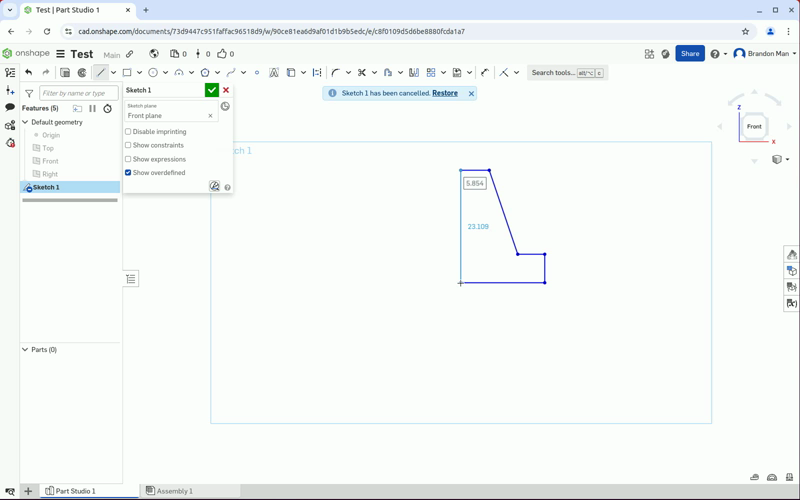
key(esc)
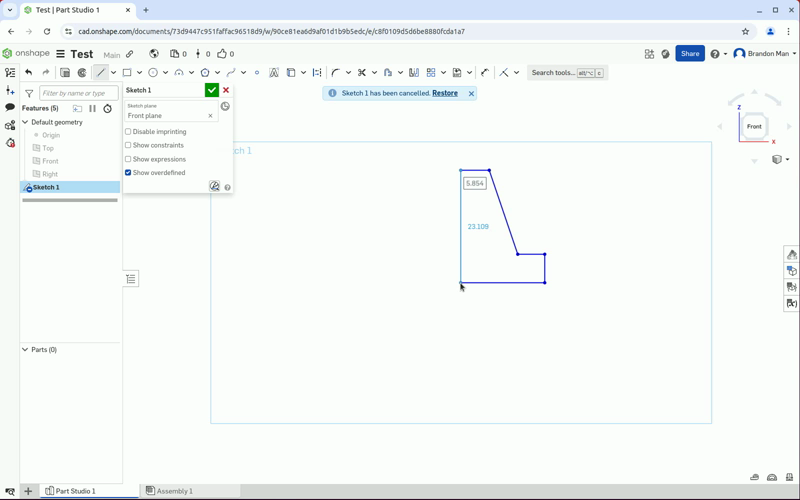
mouse_move(484, 191)
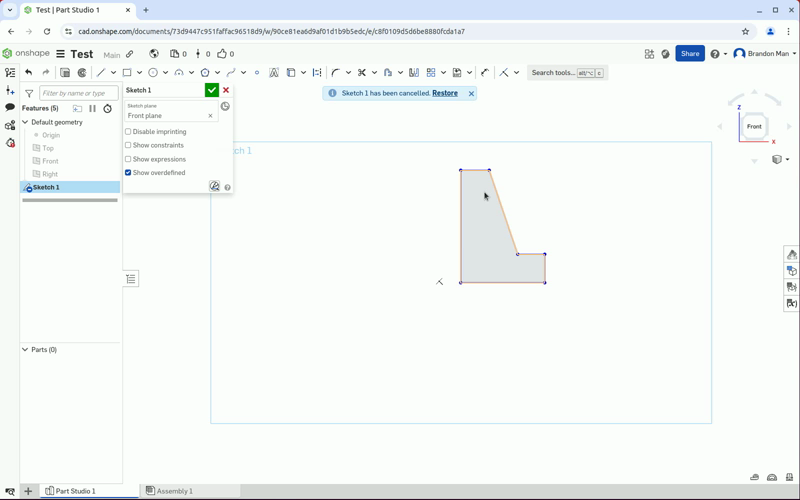
click(484, 191)
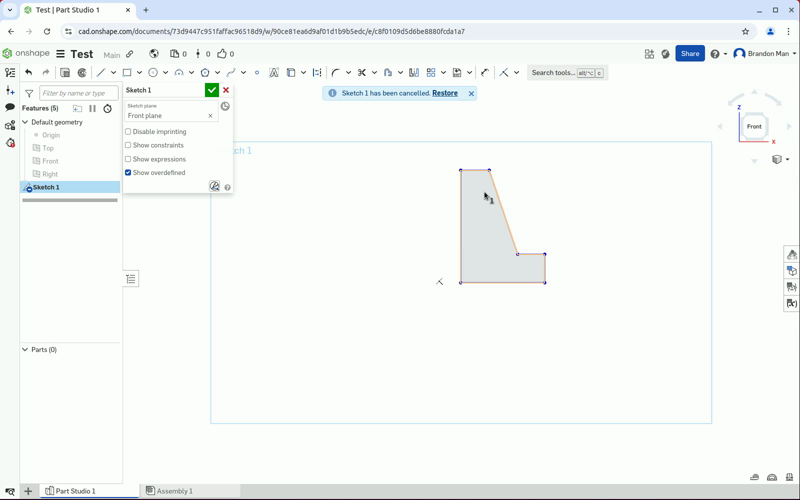
mouse_move(73, 352)
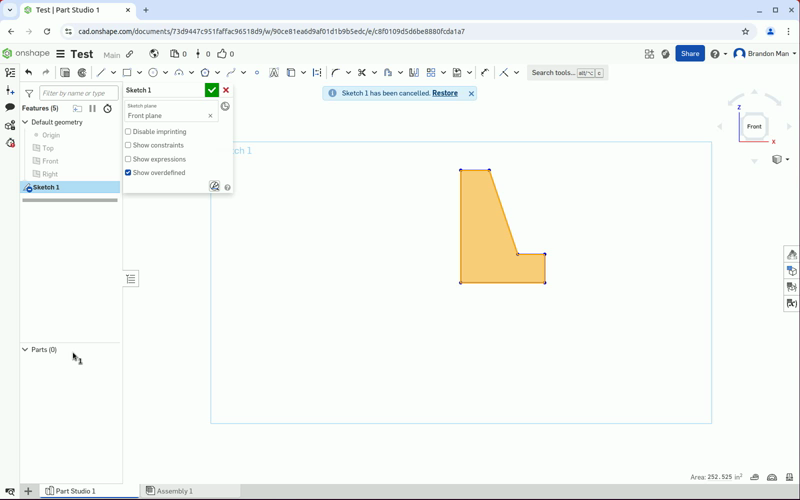
key(shift+y)
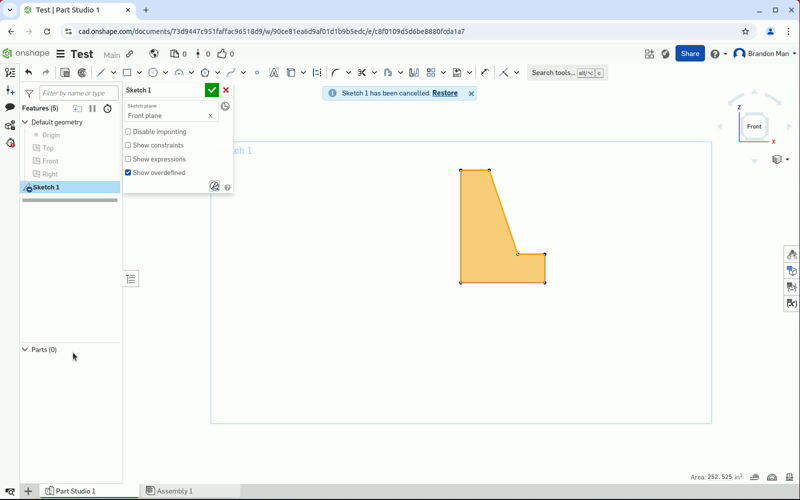
key(shift+e)
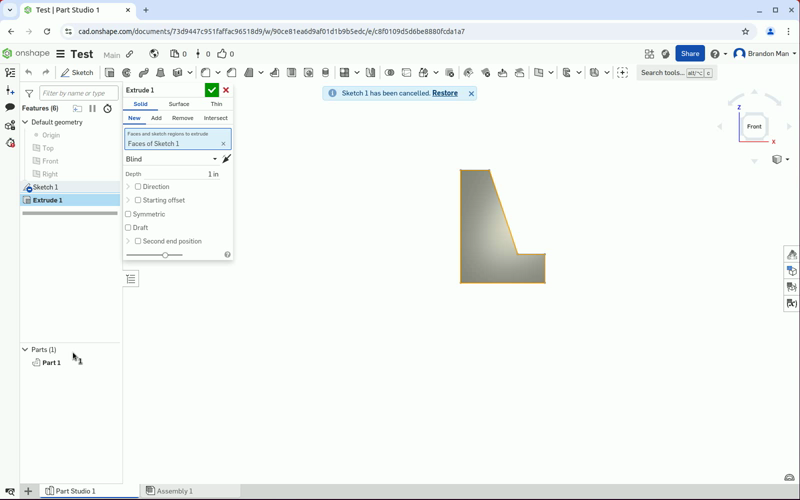
mouse_move(143, 106)
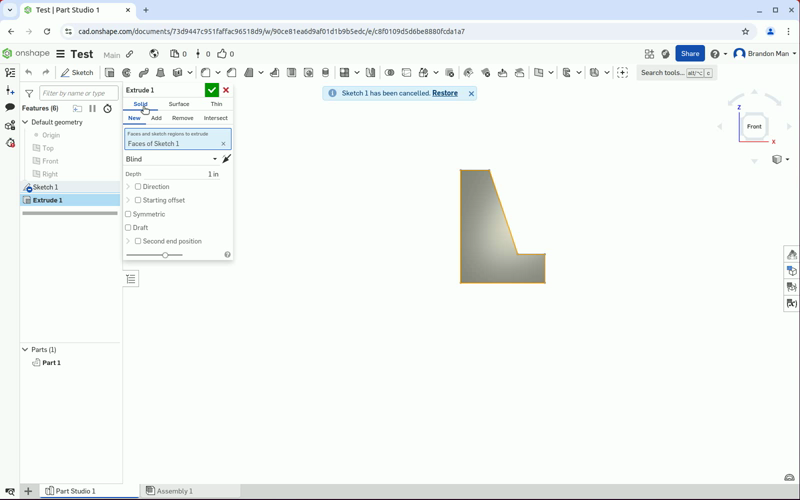
click(143, 106)
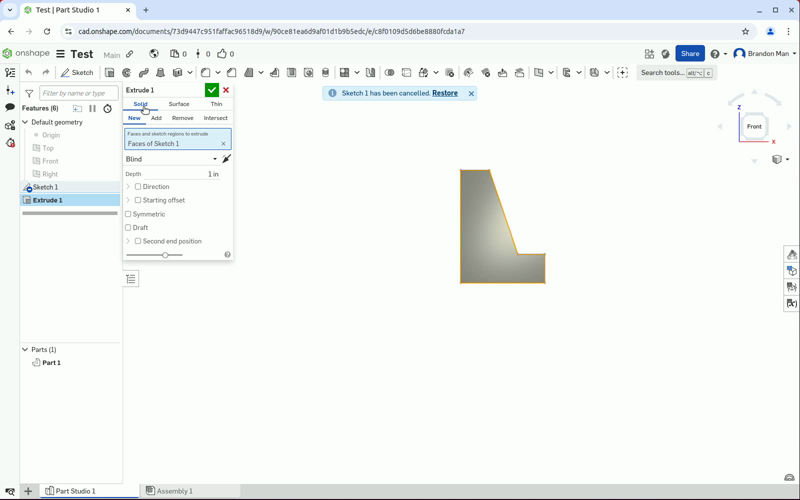
mouse_move(137, 120)
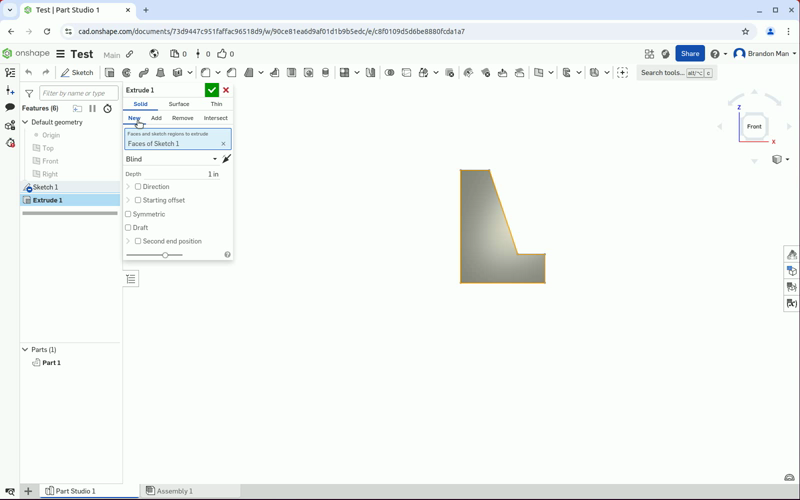
click(137, 120)
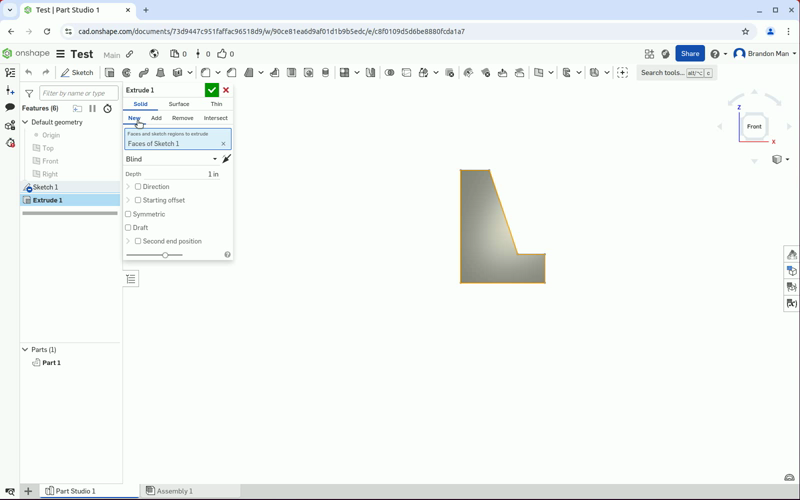
key(tab, 4)
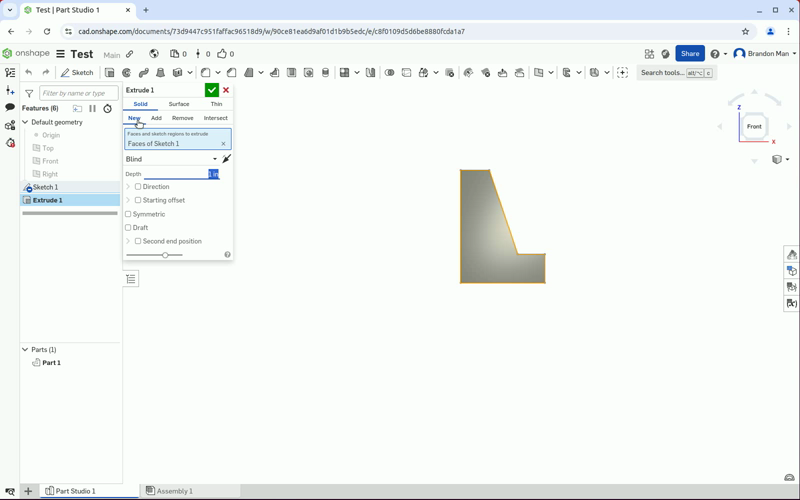
text(17.331)
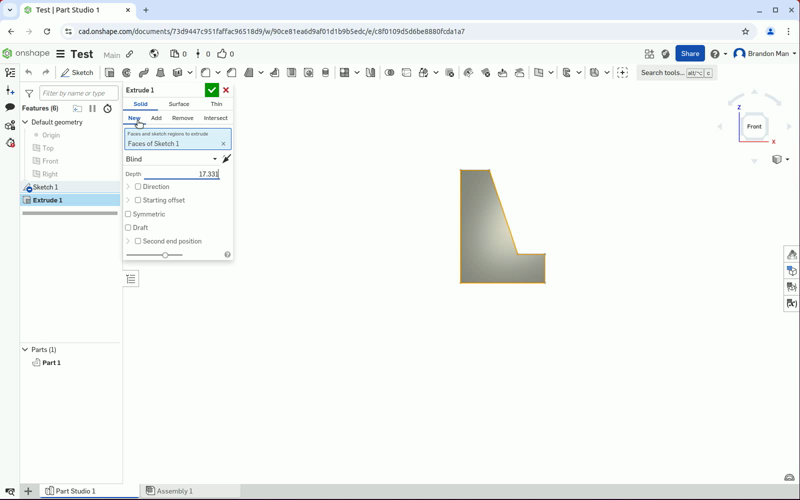
key(enter)
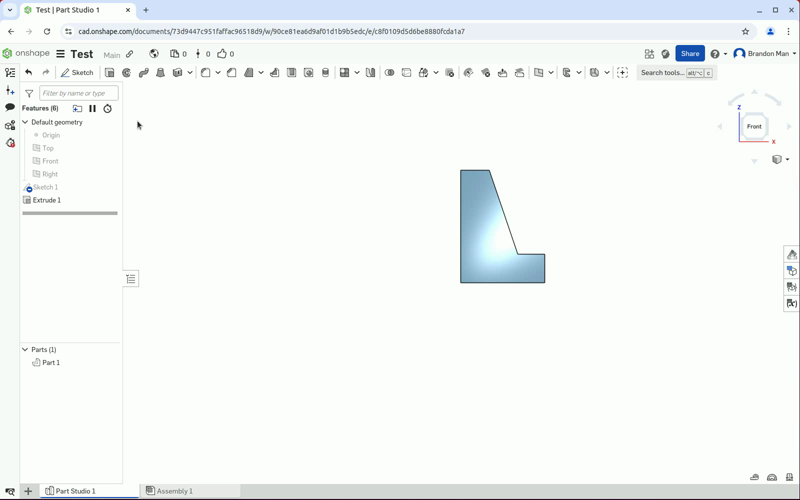
key(shift+h)
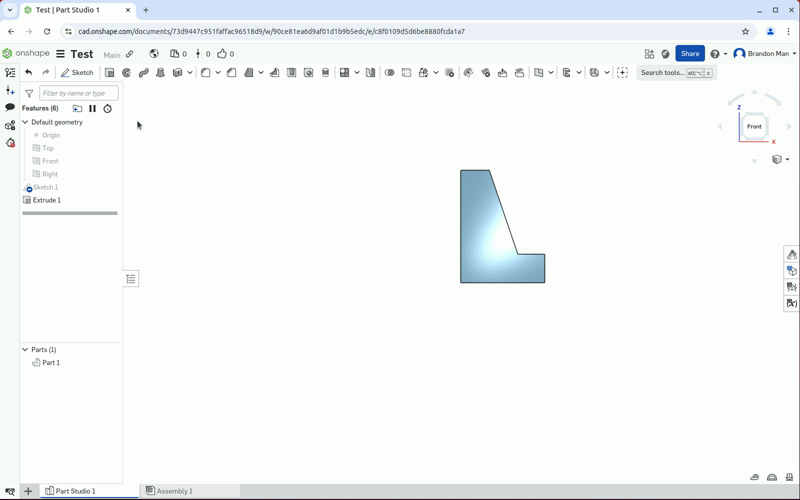
key(shift+h)
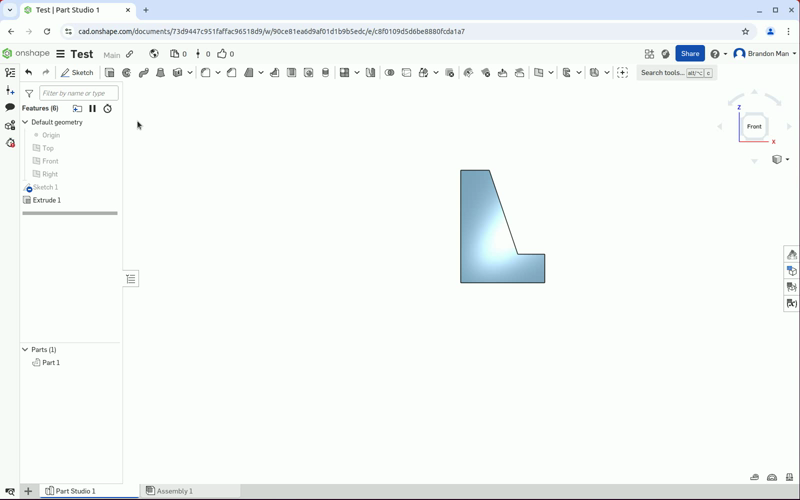
mouse_move(73, 189)
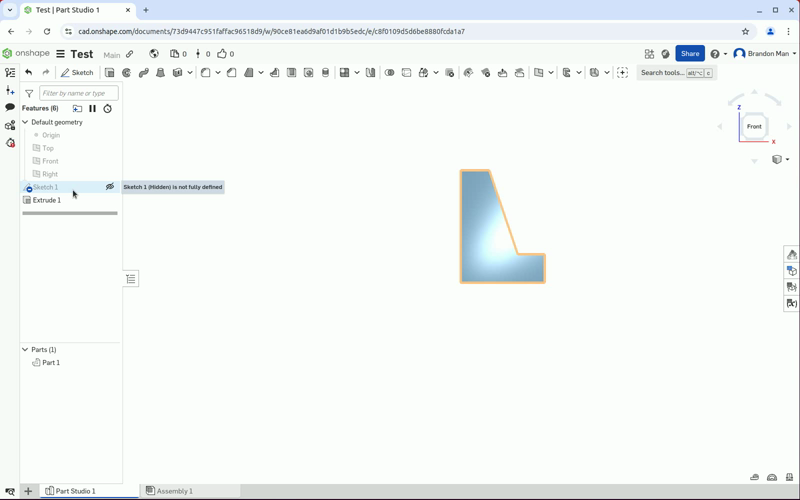
click(73, 189)
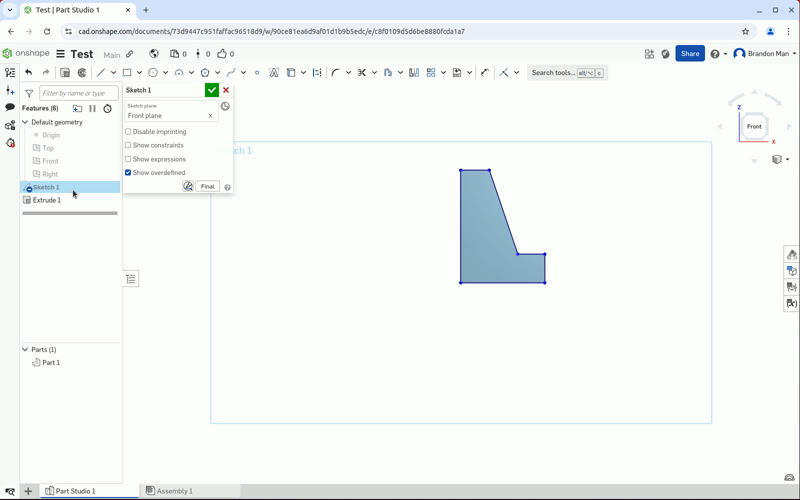
mouse_move(229, 92)
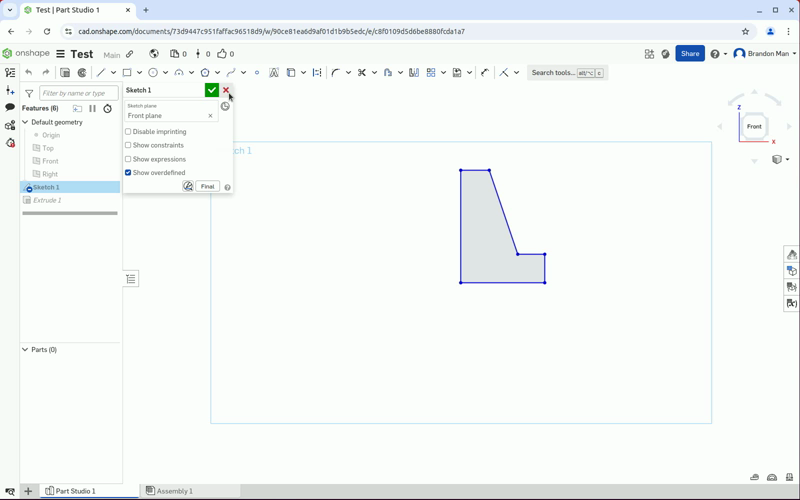
click(229, 92)
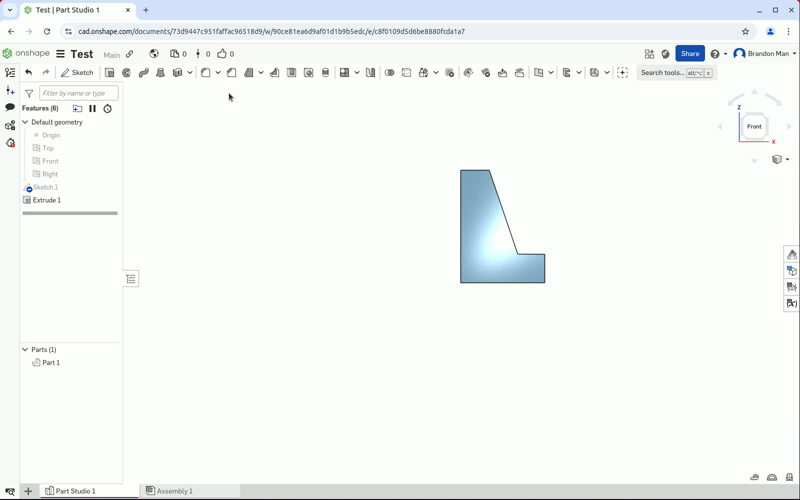
mouse_move(73, 352)
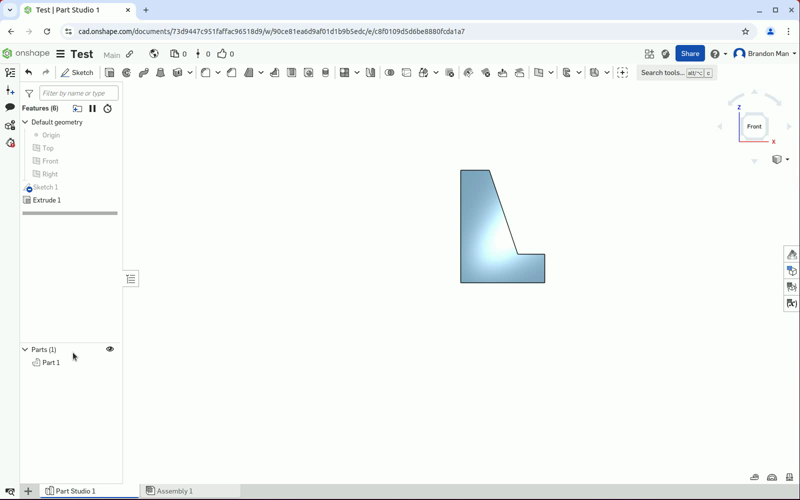
key(y)
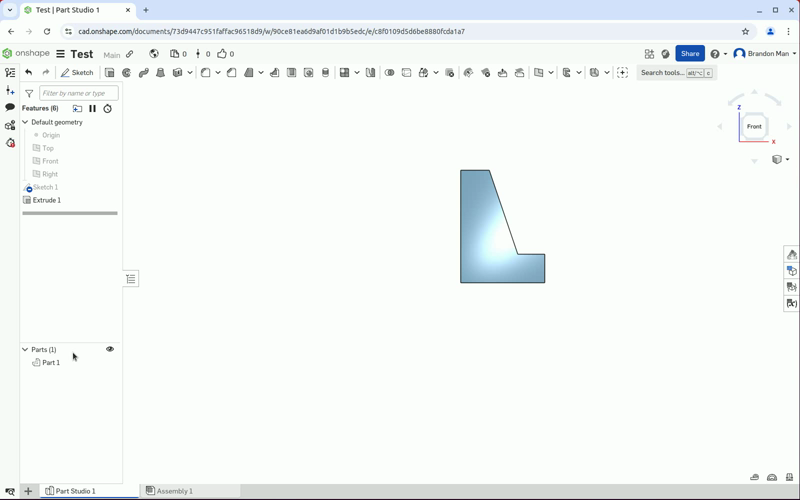
key(shift+p)
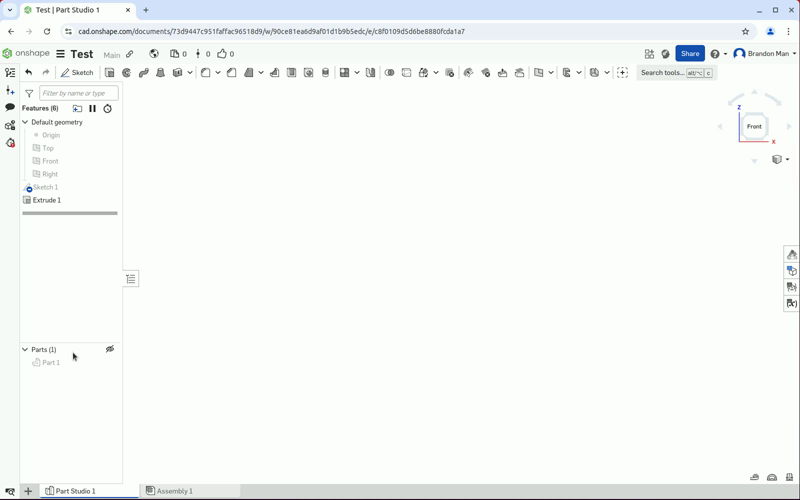
key(space)
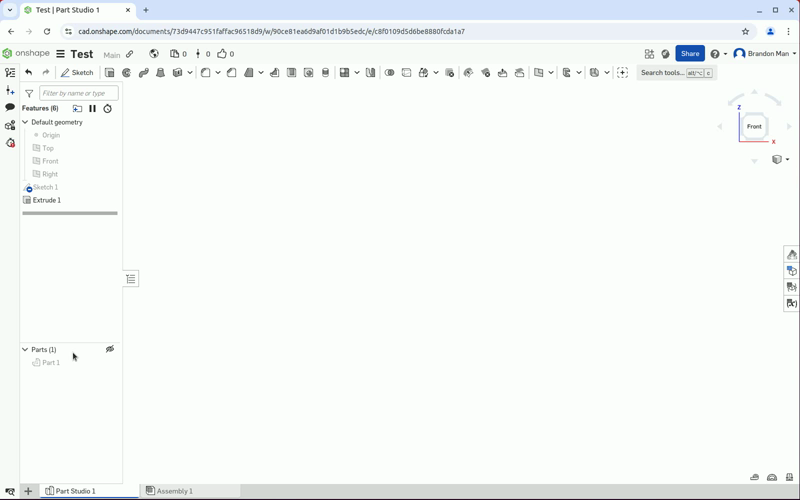
key_down(shift)
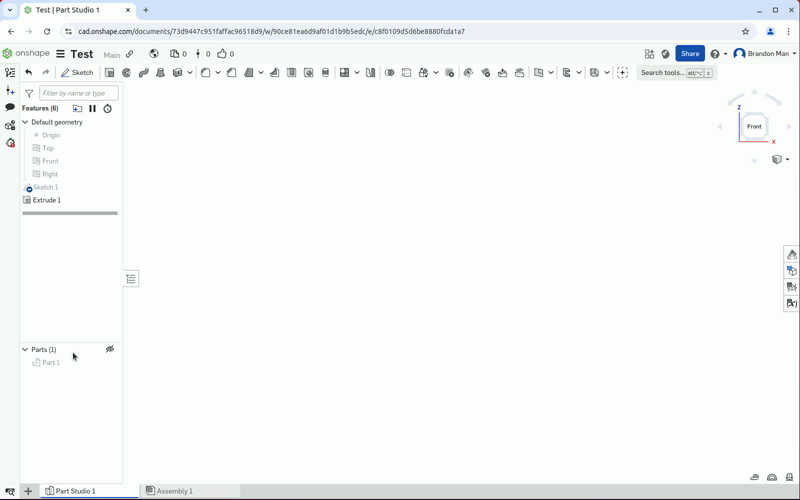
key(down)
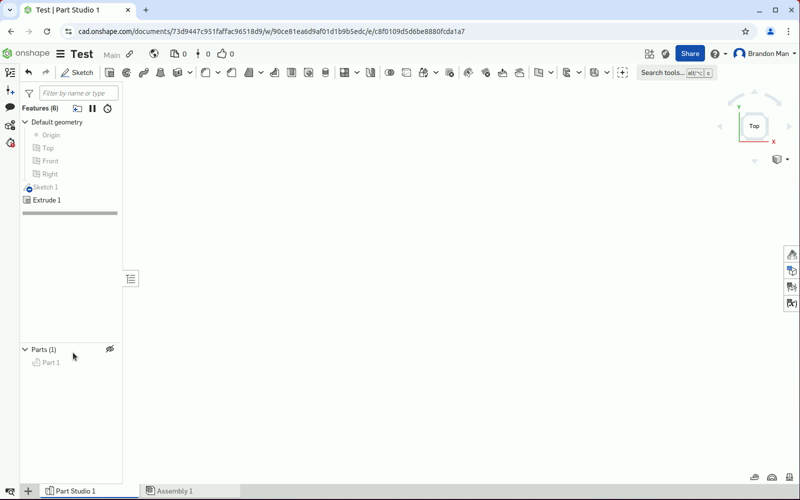
key_up(shift)
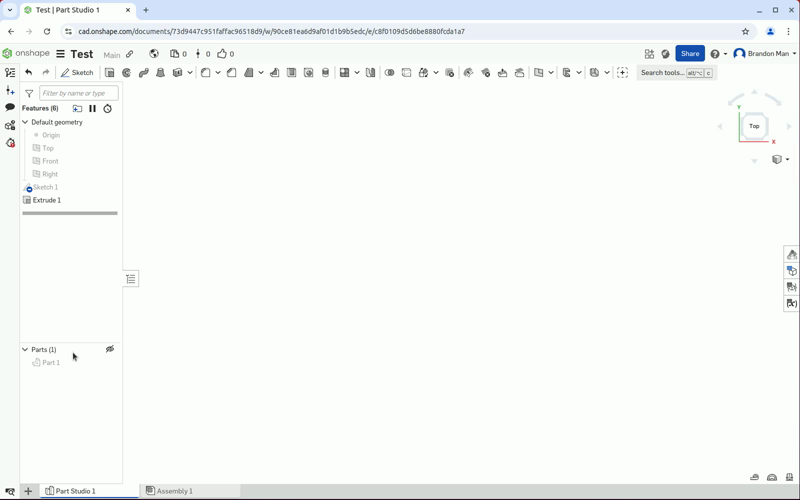
mouse_move(73, 352)
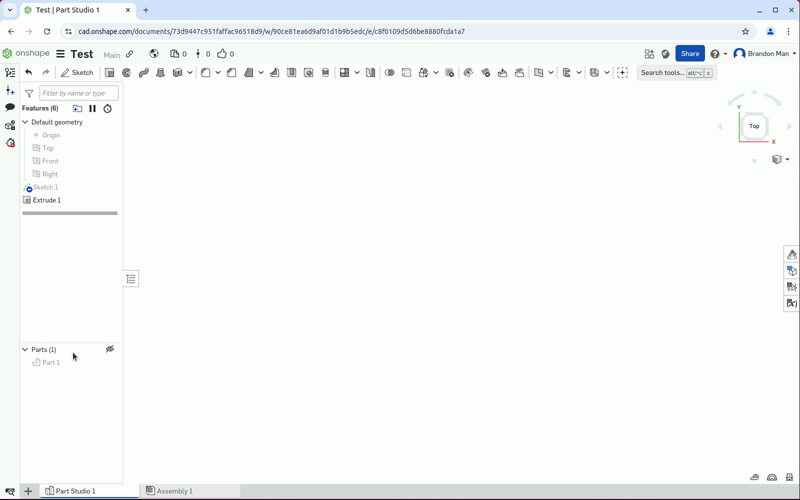
key(shift+y)
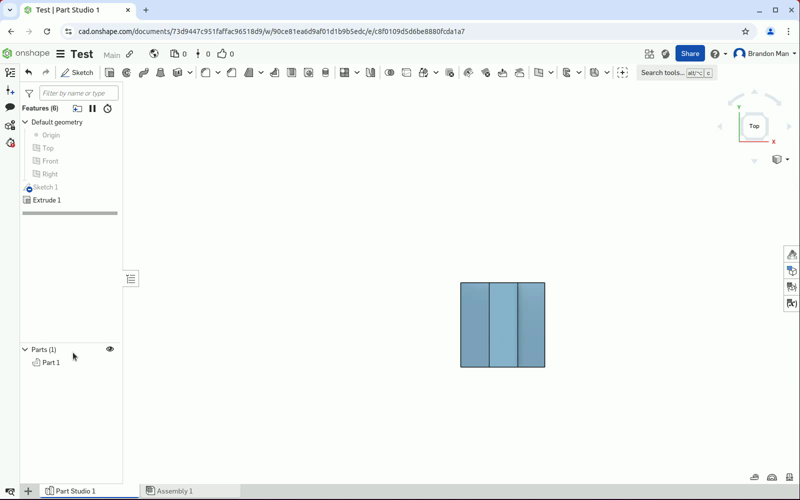
mouse_move(541, 75)
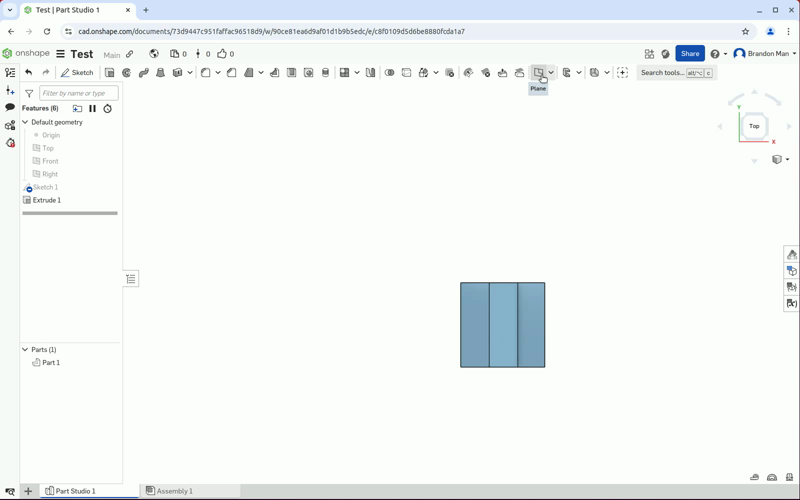
click(541, 75)
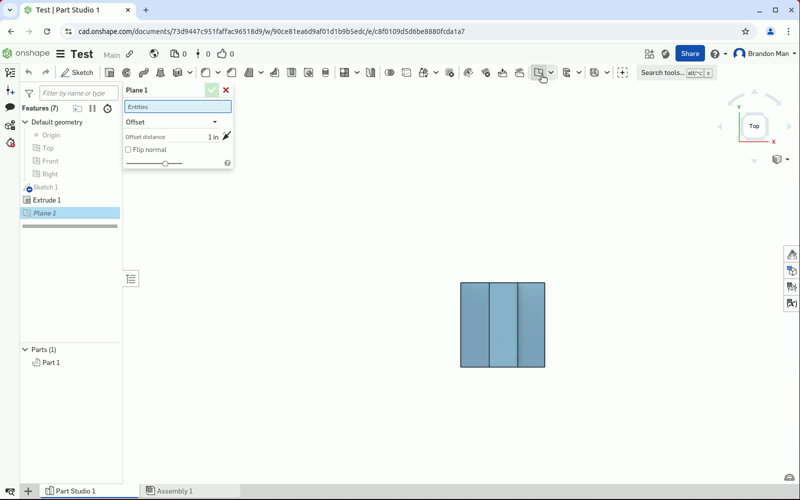
mouse_move(73, 150)
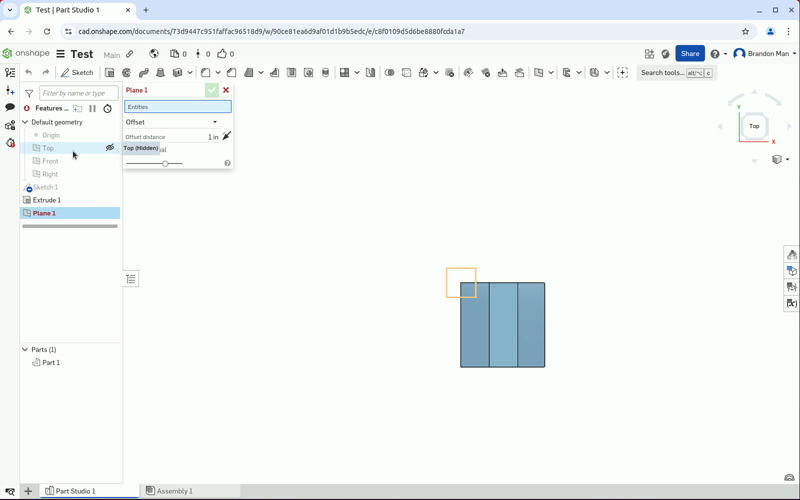
click(73, 150)
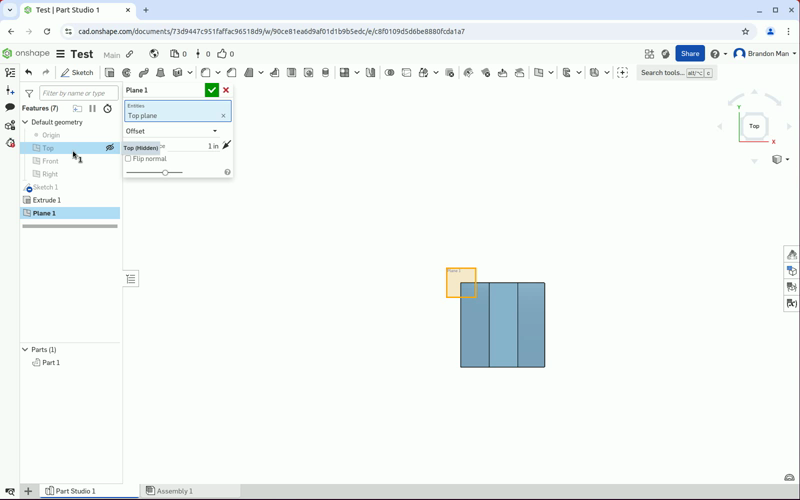
key(tab, 2)
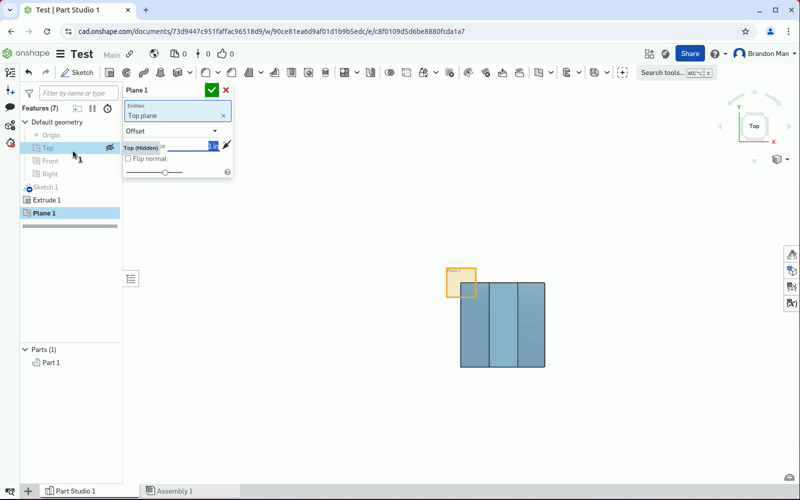
text(23.108)
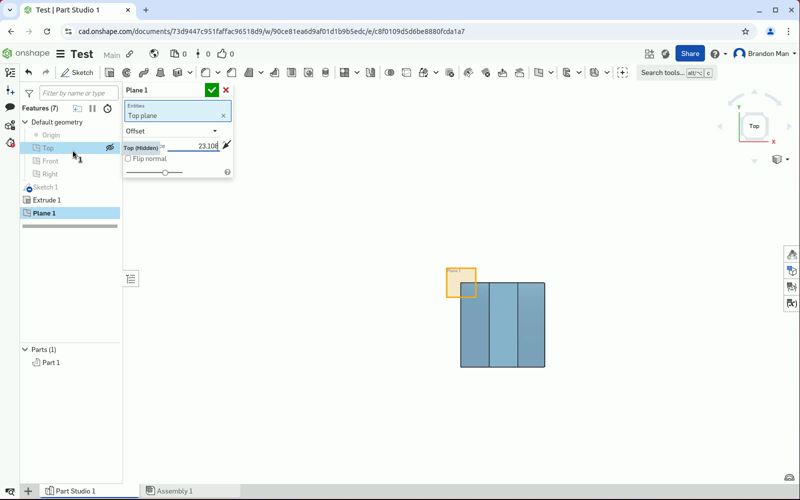
key(enter, 2)
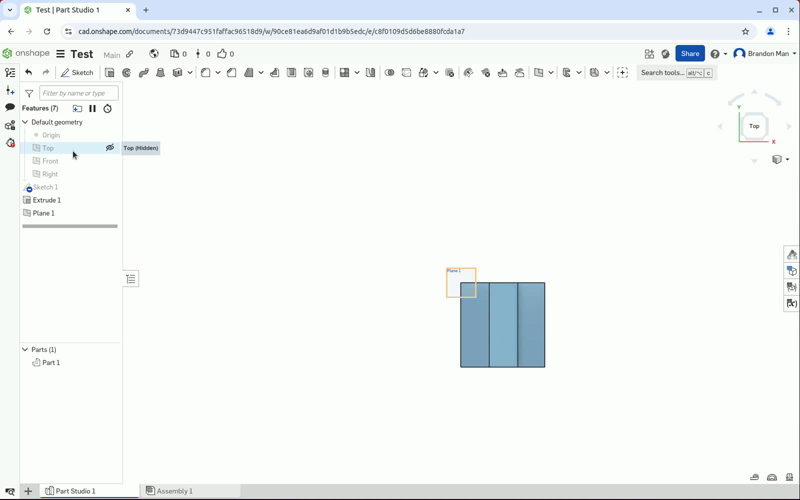
key(shift+s)
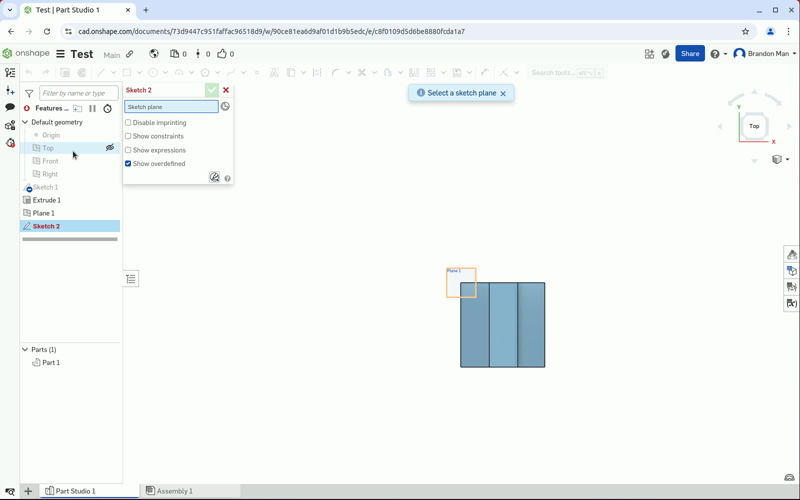
mouse_move(73, 215)
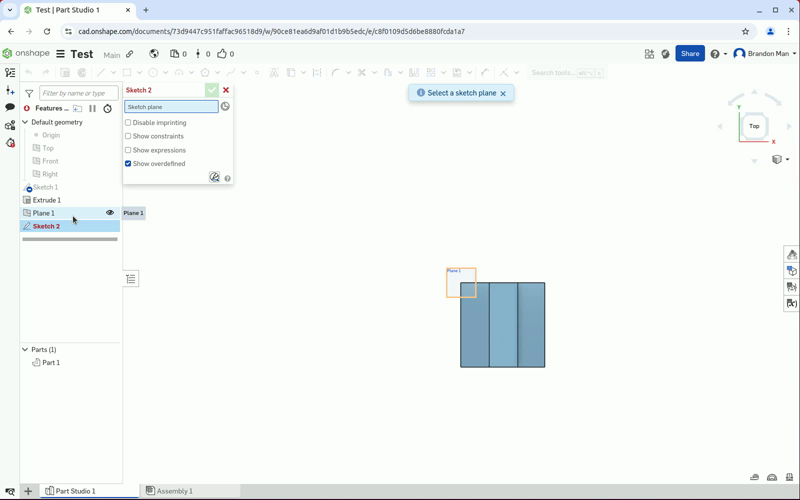
click(73, 215)
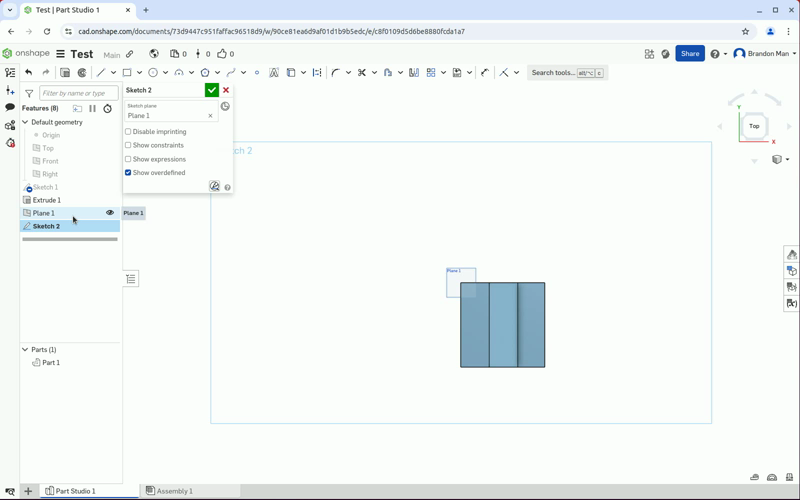
mouse_move(73, 352)
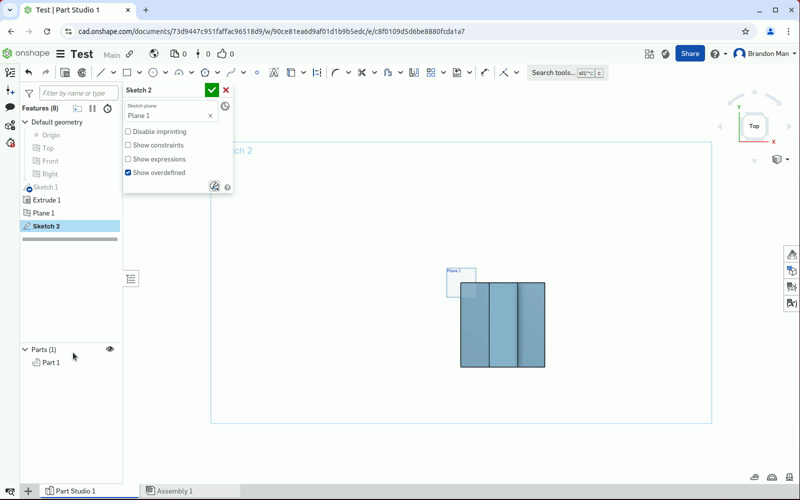
key(y)
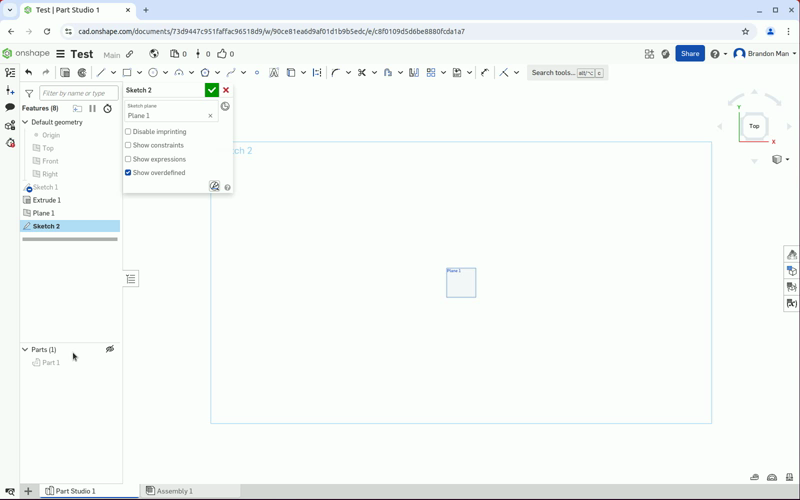
key(l)
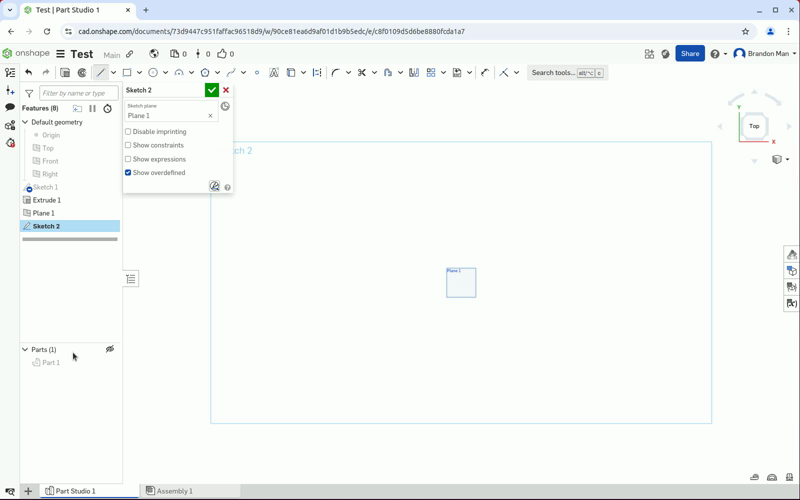
key_down(shift)
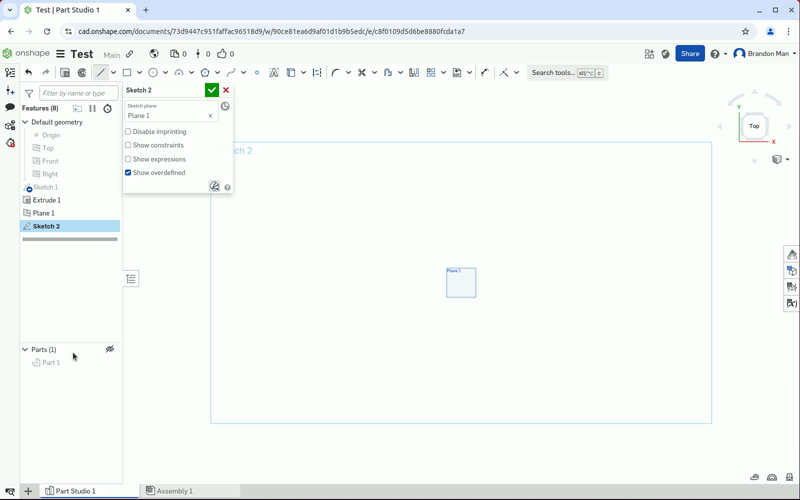
mouse_move(489, 339)
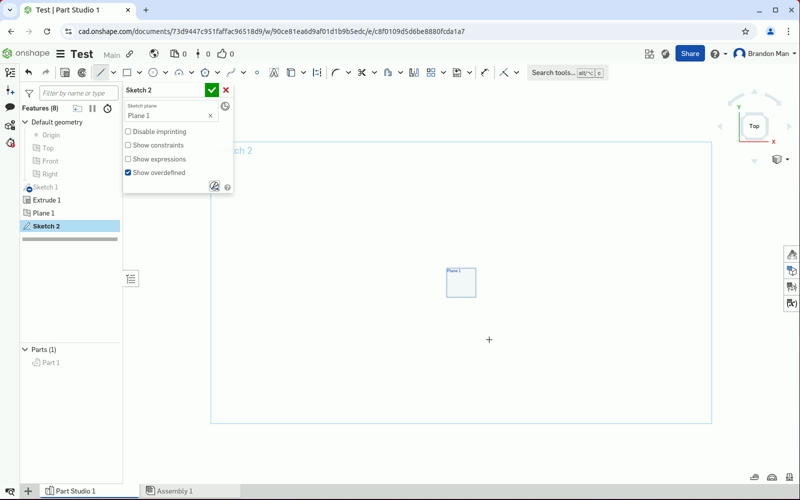
click(489, 339)
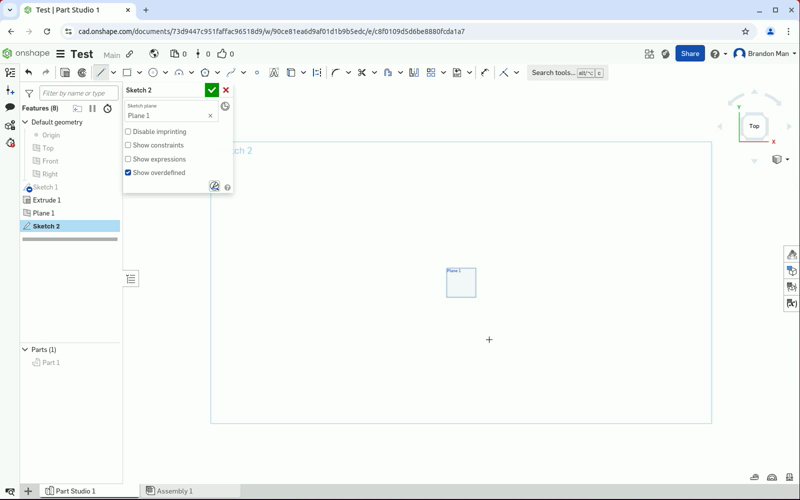
key_up(shift)
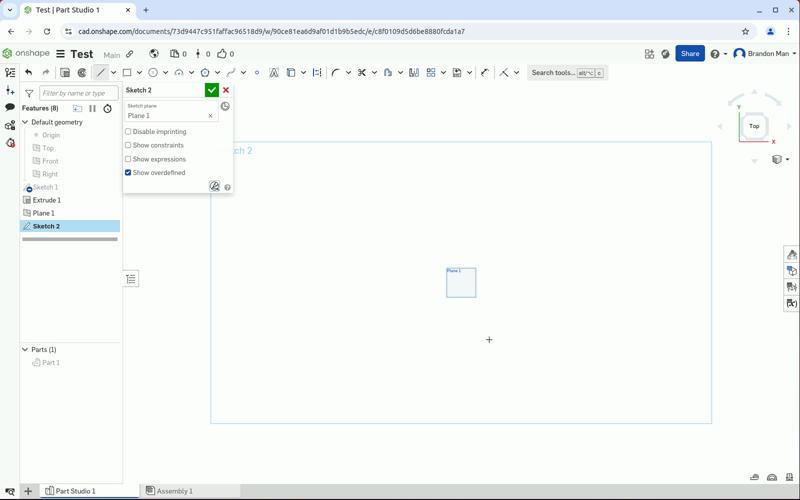
key_down(shift)
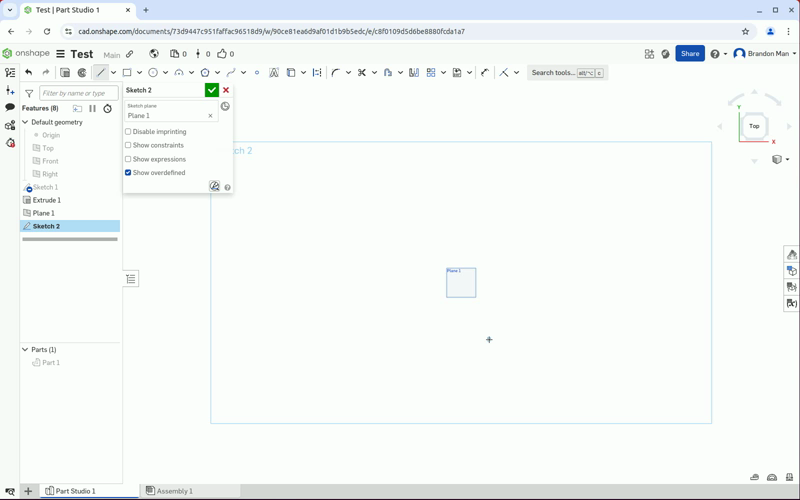
mouse_move(519, 339)
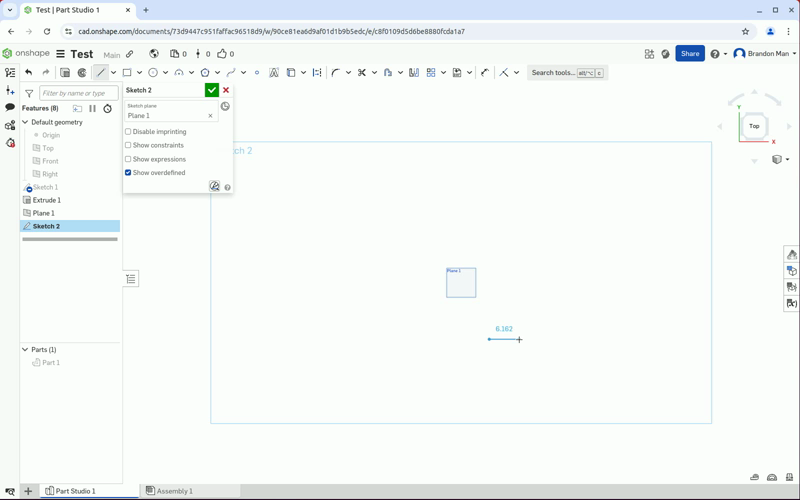
mouse_move(545, 339)
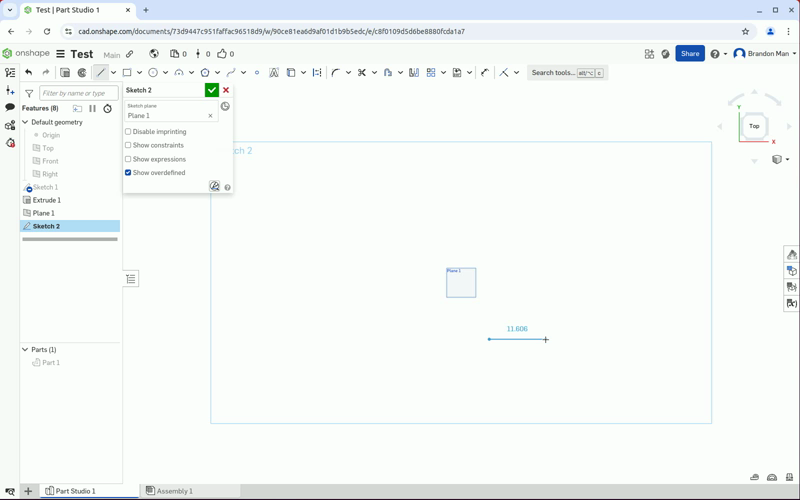
click(545, 339)
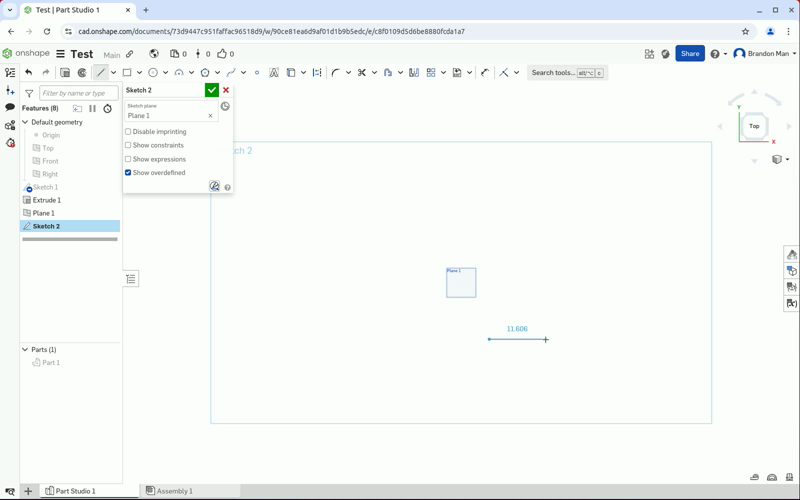
key_up(shift)
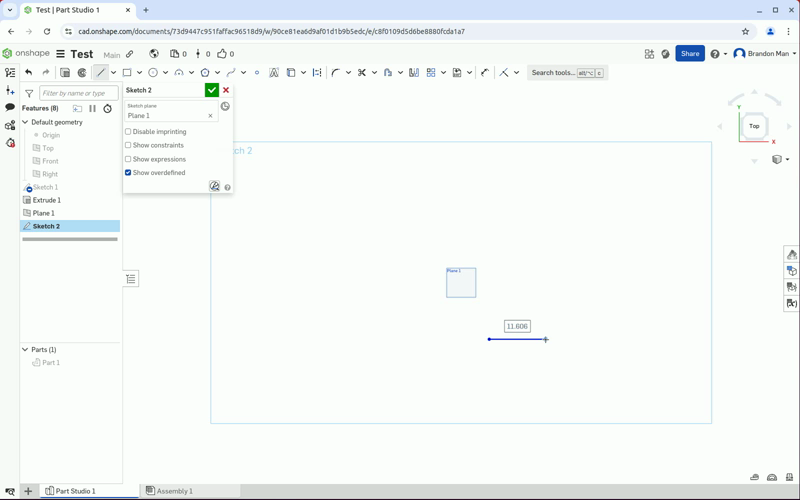
key_down(shift)
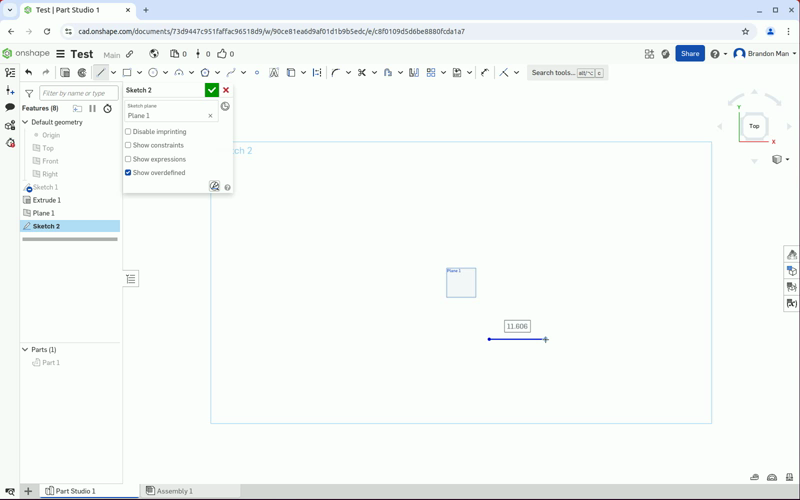
mouse_move(575, 339)
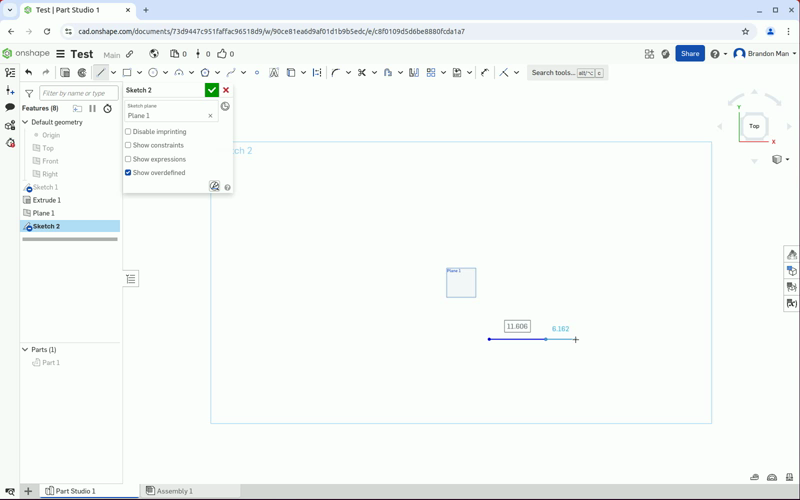
mouse_move(545, 310)
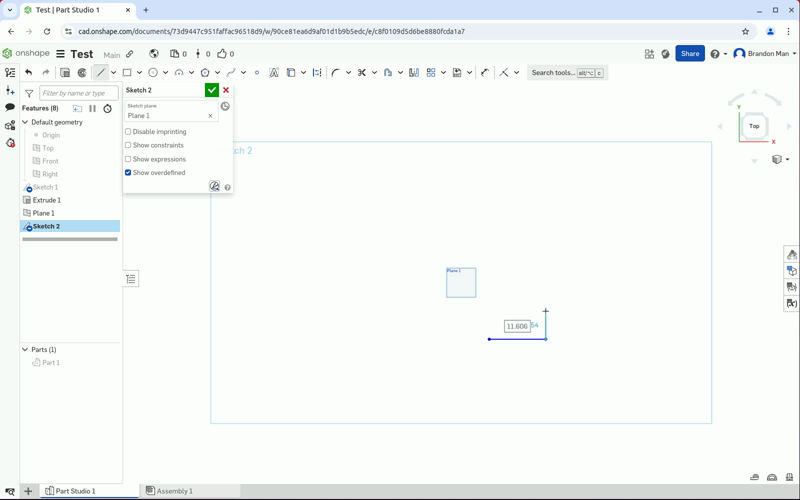
click(545, 310)
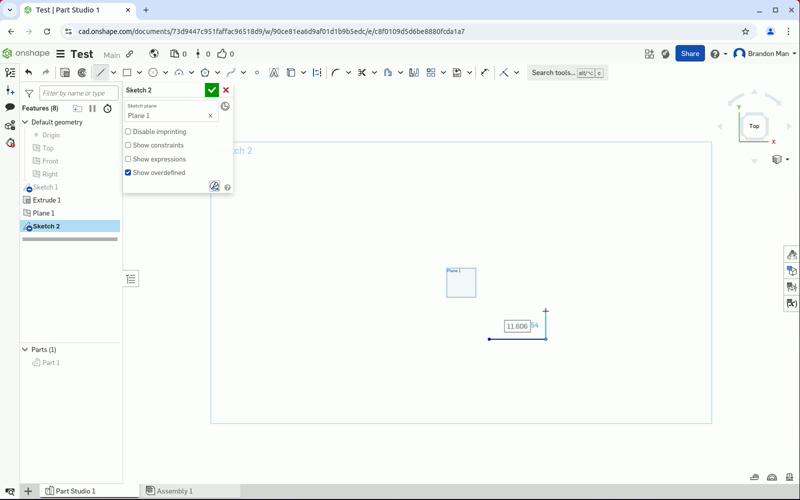
key_up(shift)
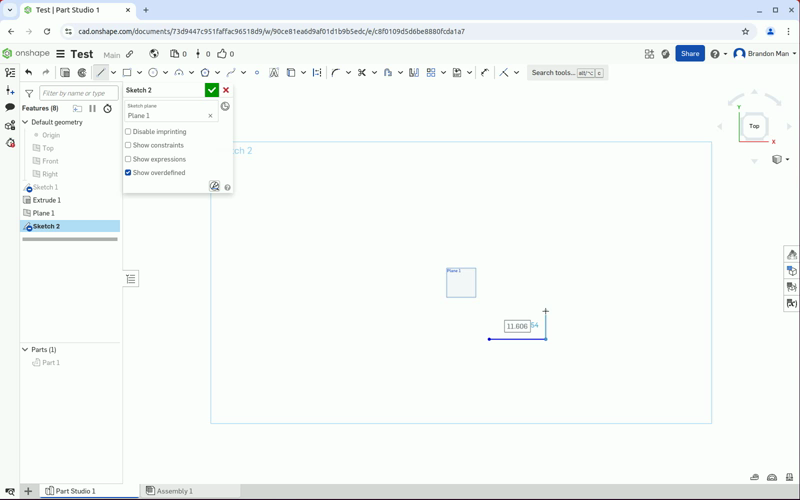
key_down(shift)
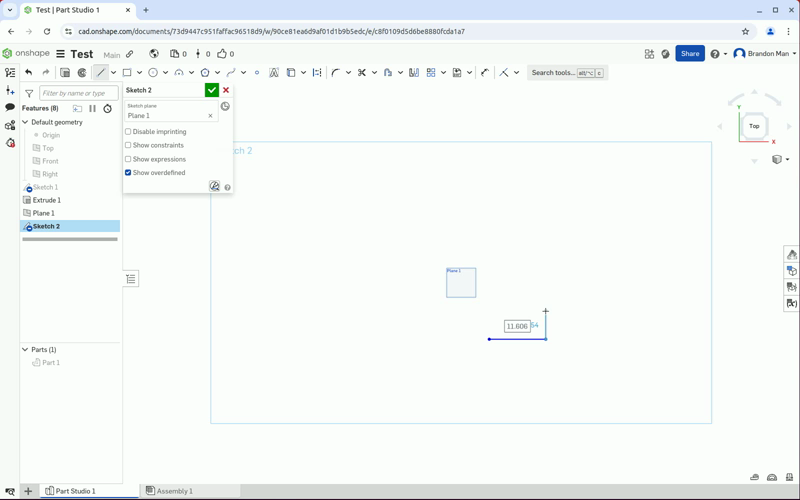
mouse_move(575, 310)
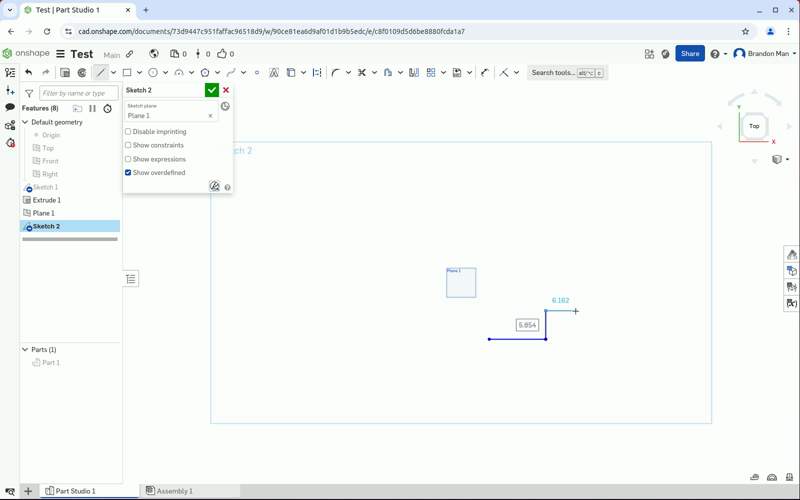
mouse_move(489, 310)
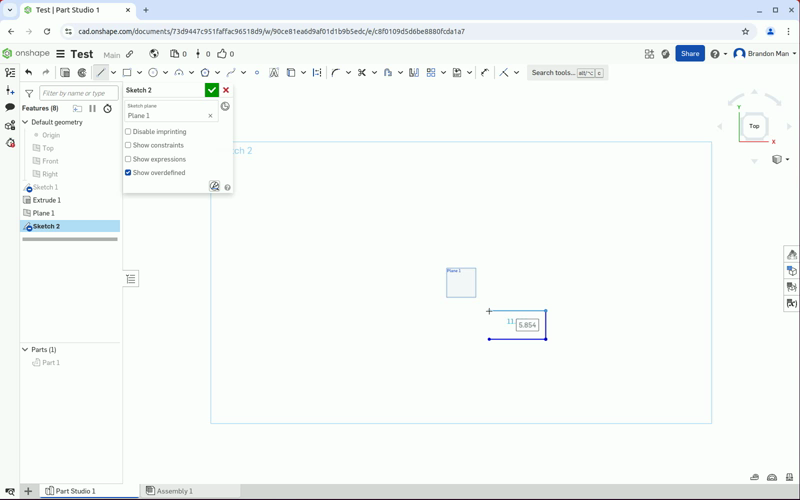
click(489, 310)
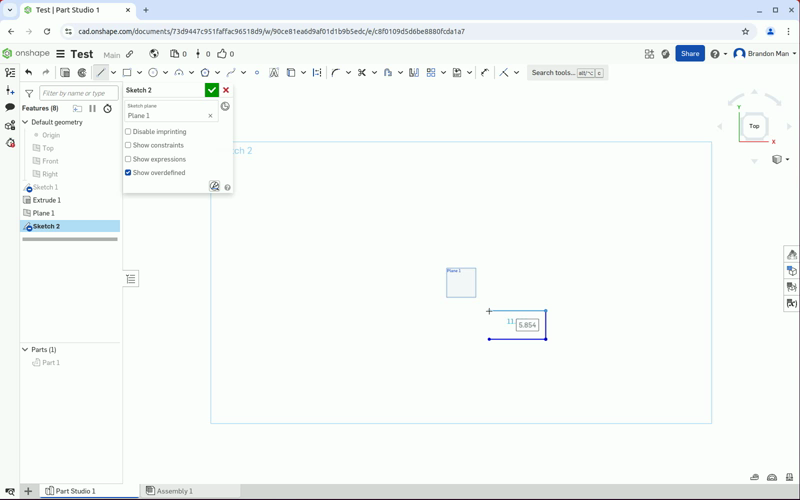
key_up(shift)
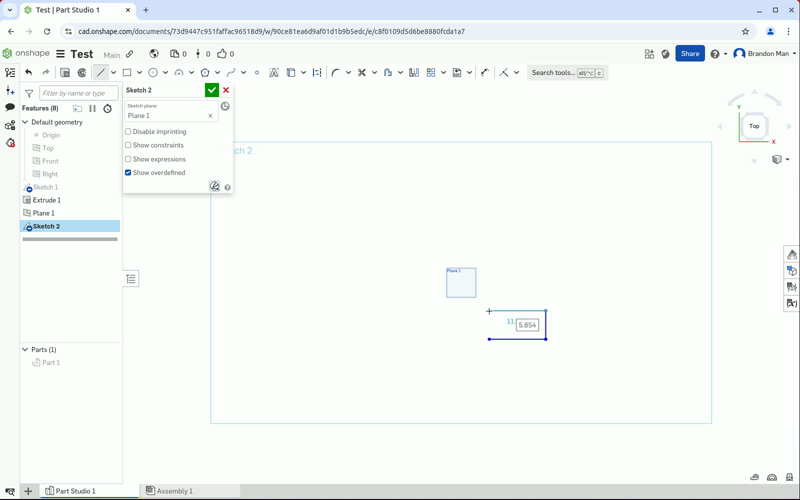
mouse_move(519, 310)
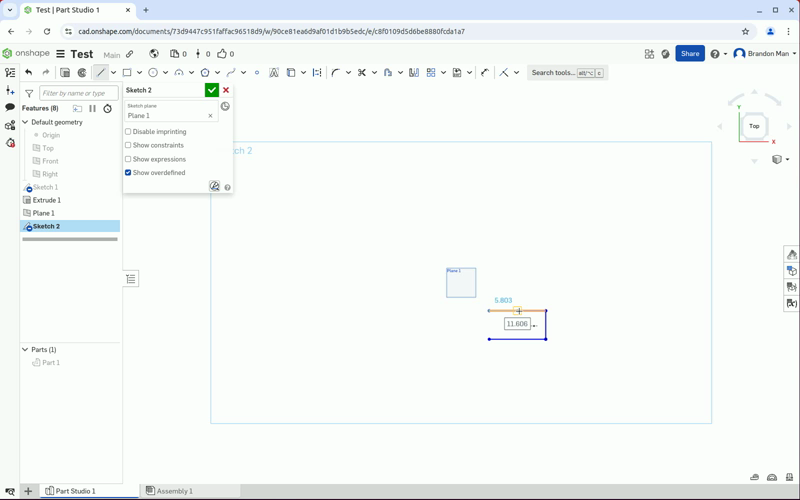
key_down(shift)
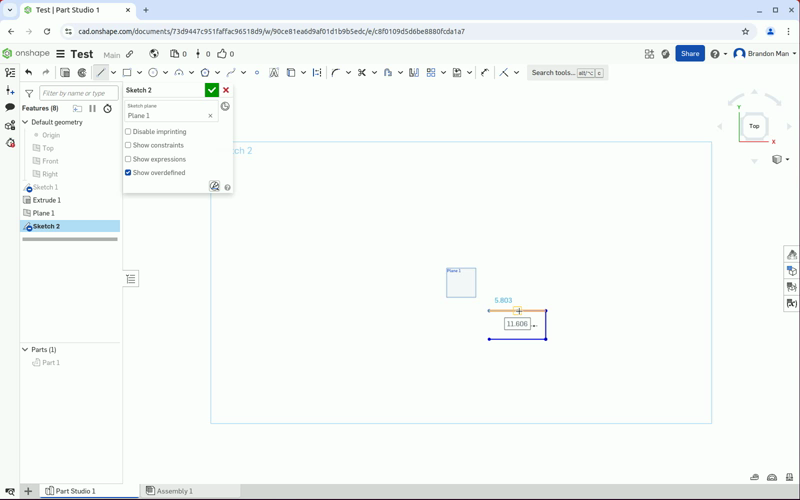
mouse_move(489, 339)
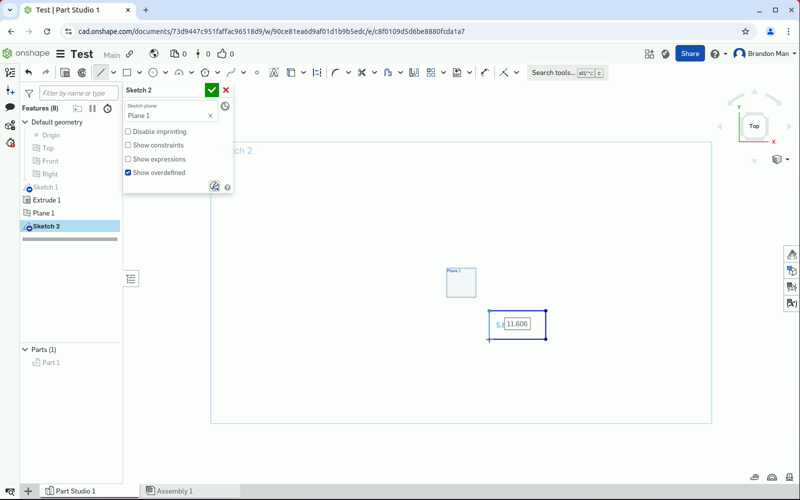
key_up(shift)
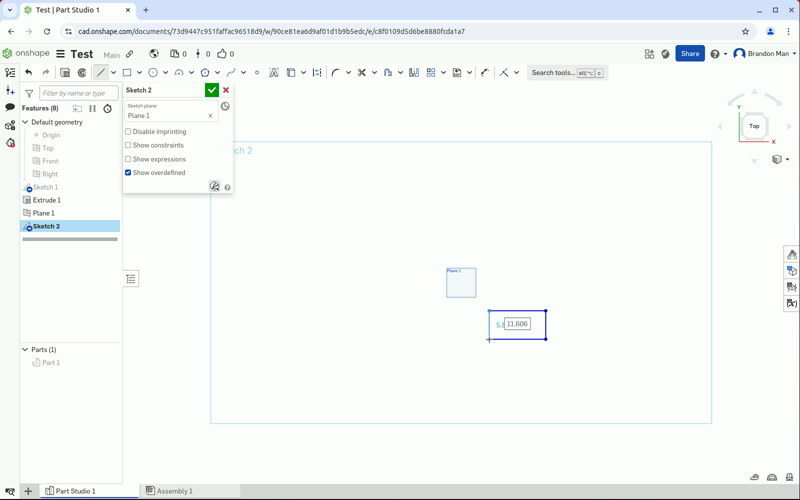
click(489, 339)
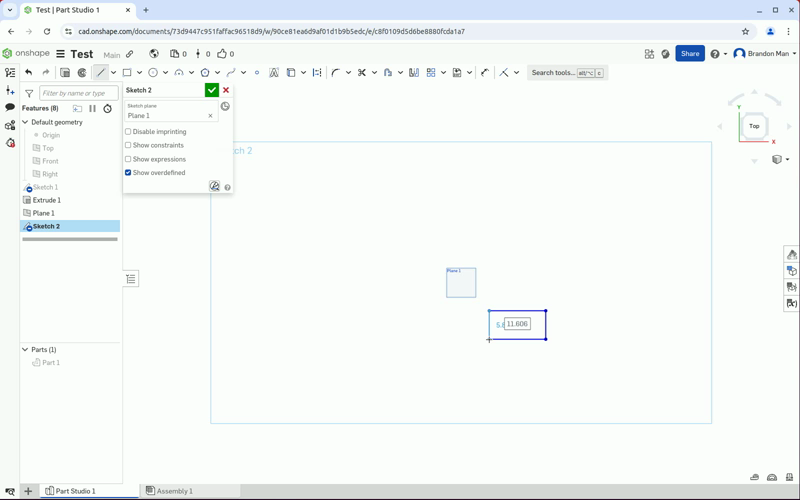
key(esc)
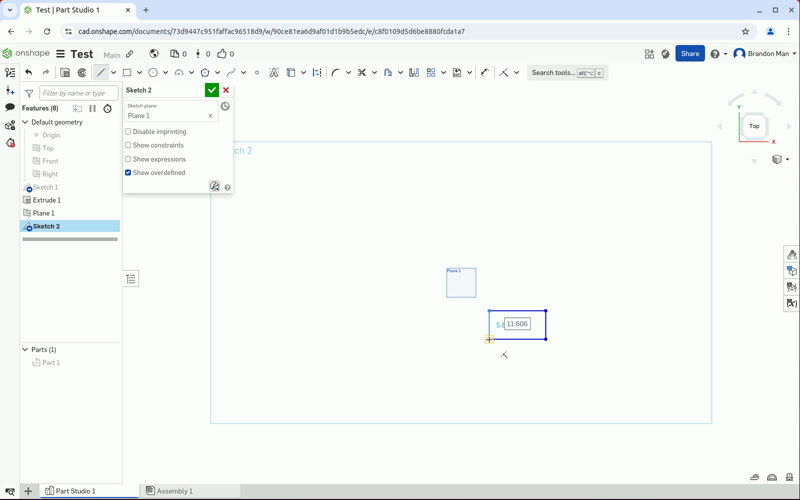
mouse_move(508, 324)
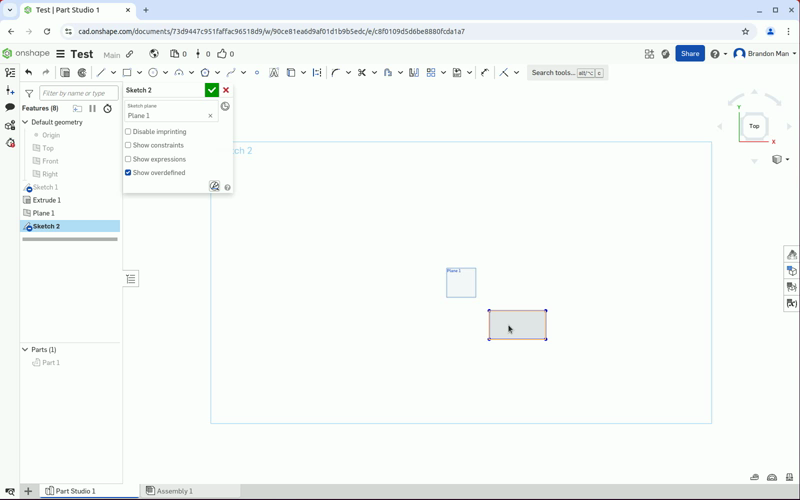
scroll(6)
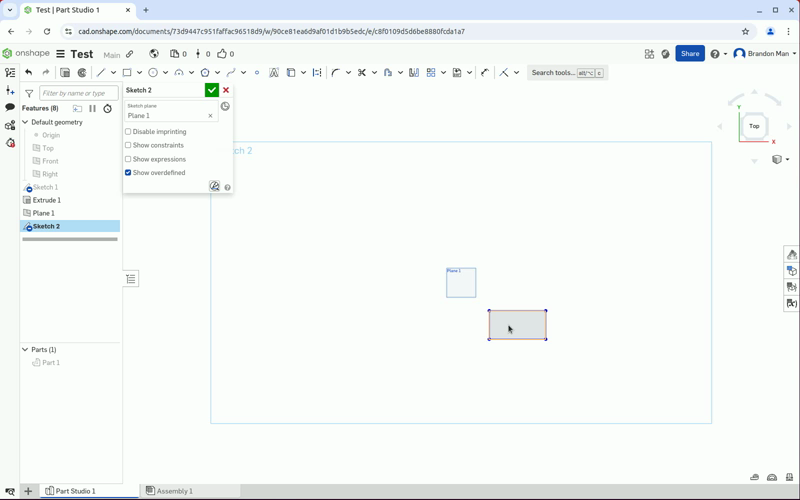
scroll(6)
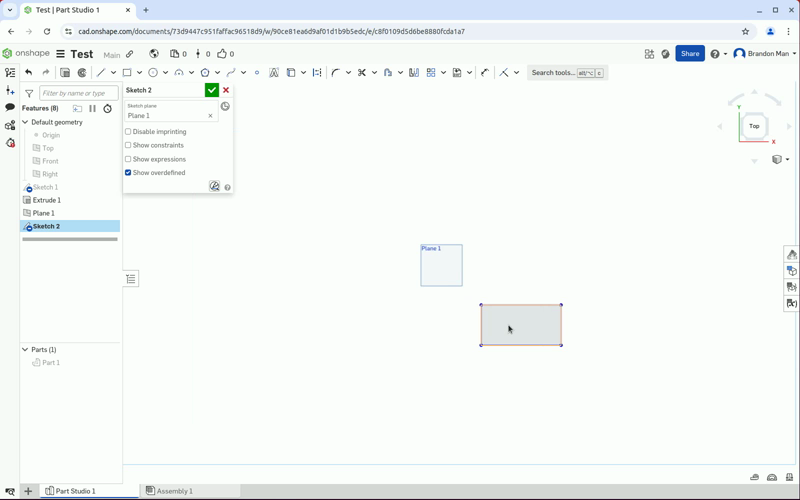
scroll(6)
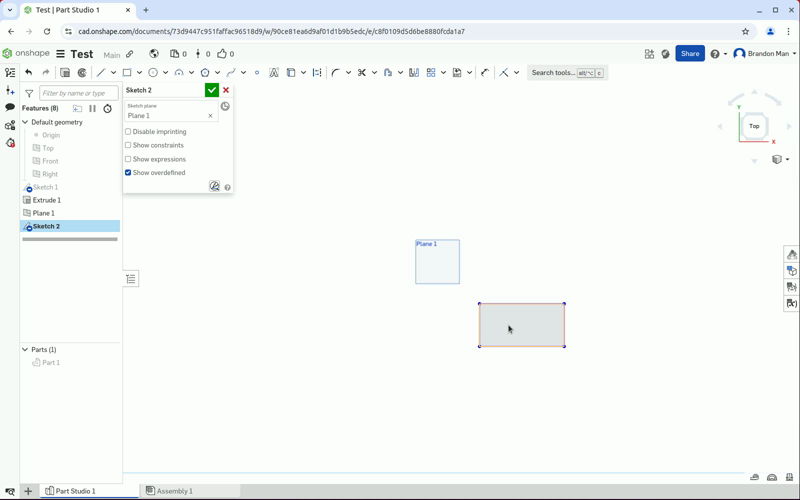
scroll(6)
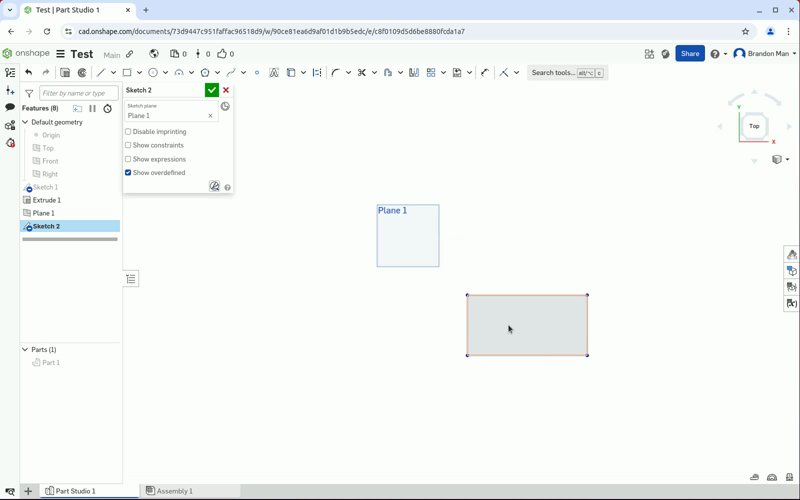
scroll(6)
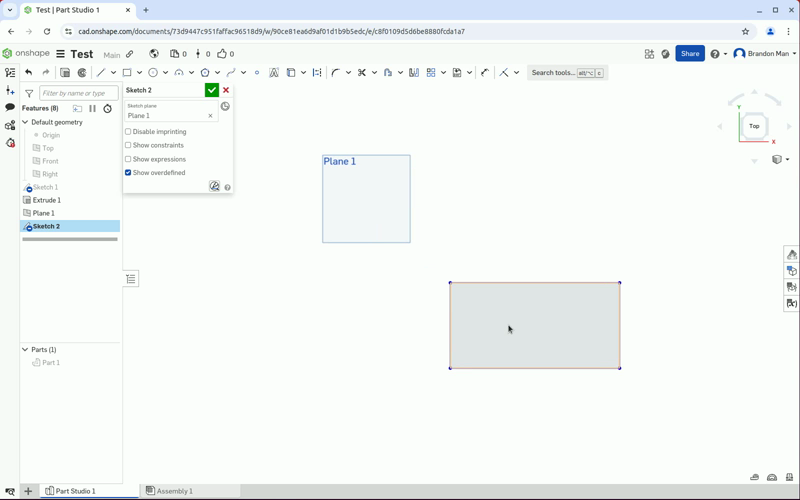
scroll(6)
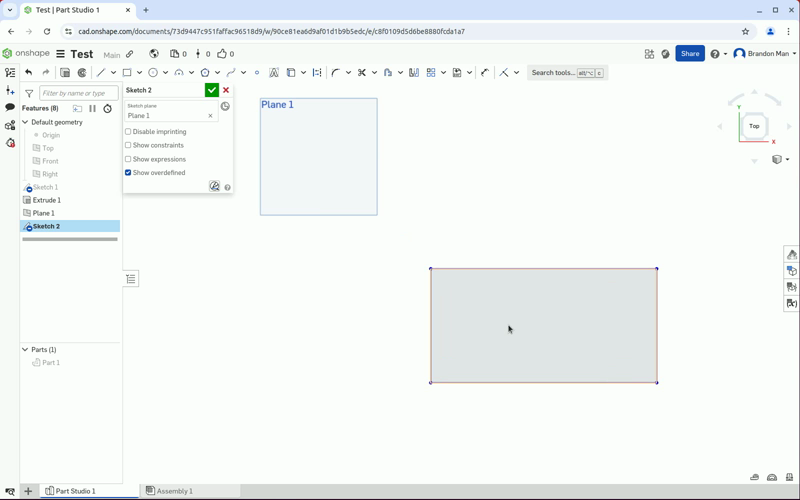
scroll(6)
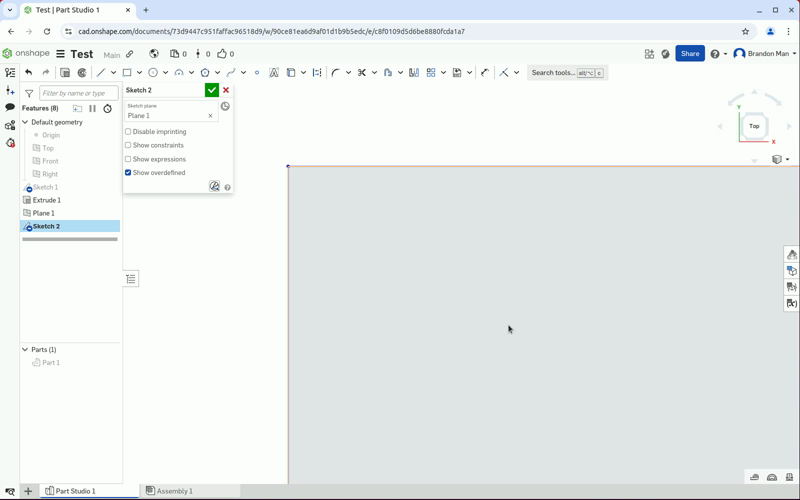
click(508, 324)
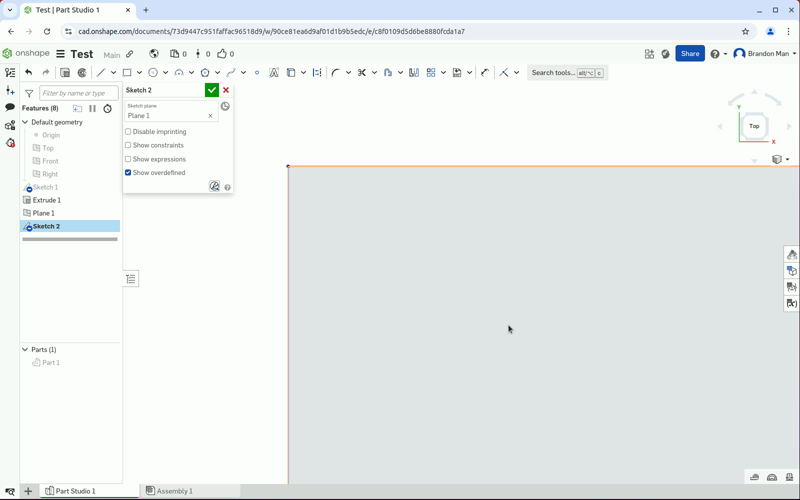
scroll(-6)
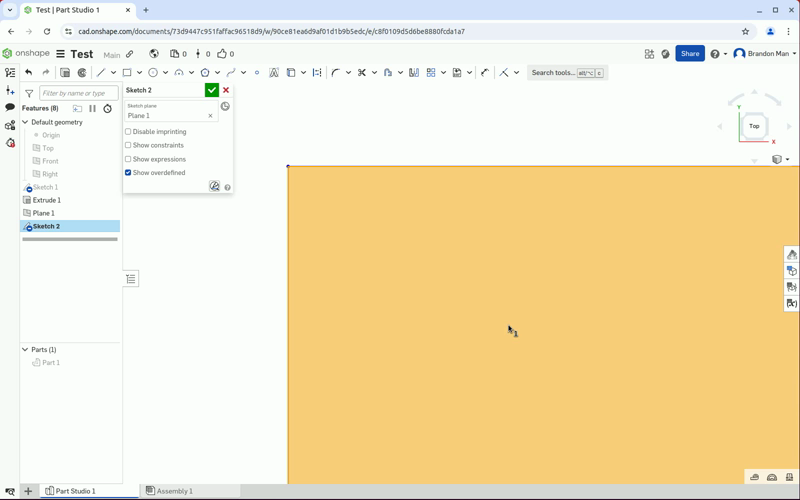
scroll(-6)
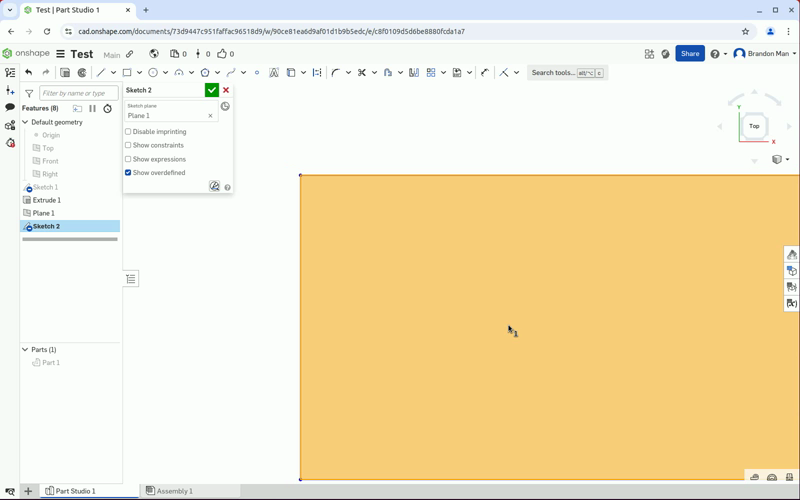
scroll(-6)
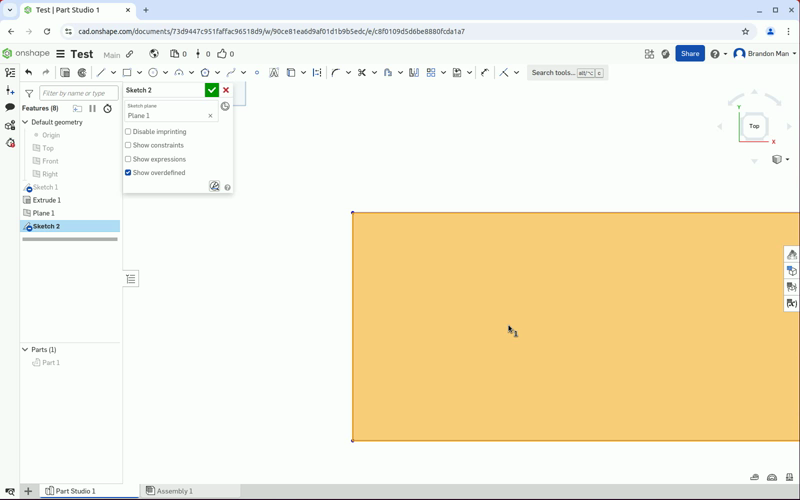
scroll(-6)
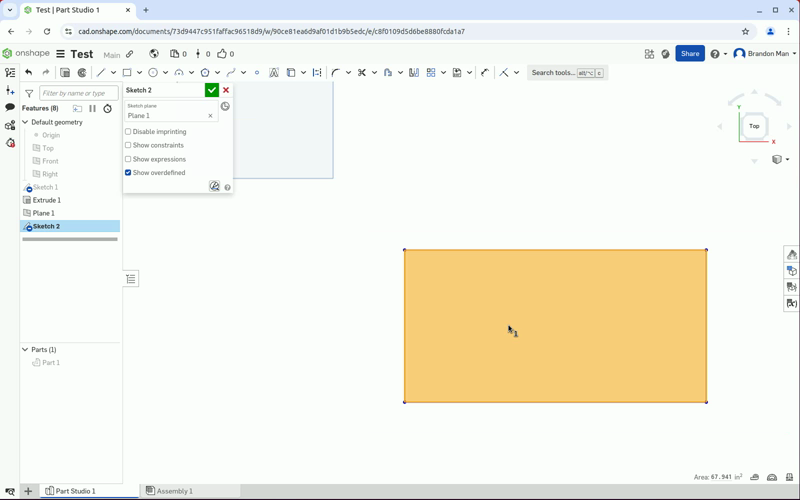
scroll(-6)
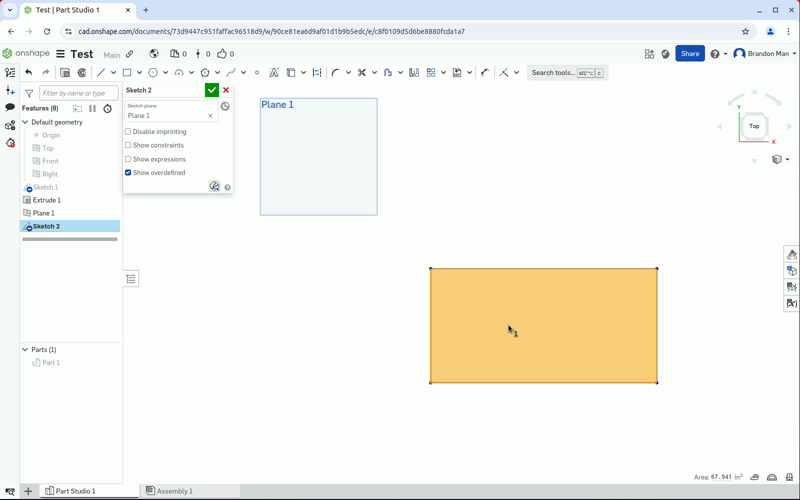
scroll(-6)
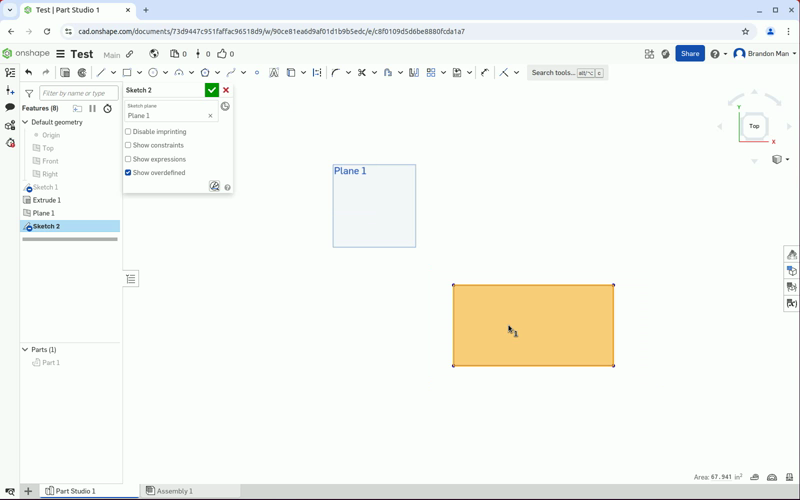
scroll(-6)
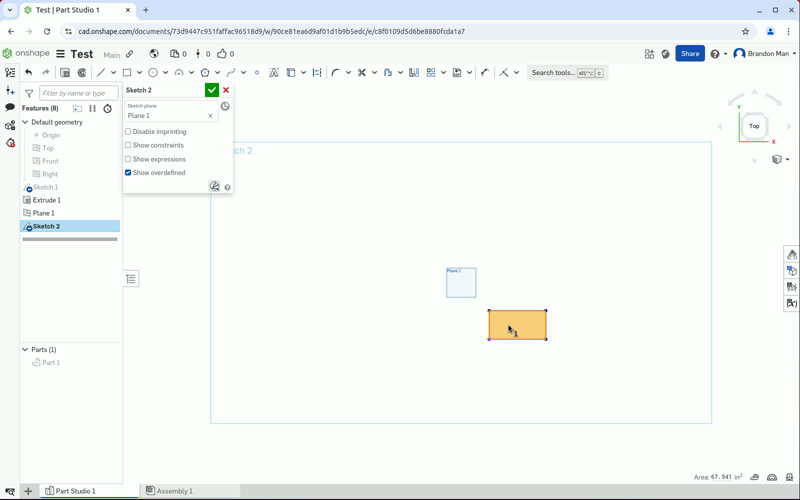
mouse_move(73, 352)
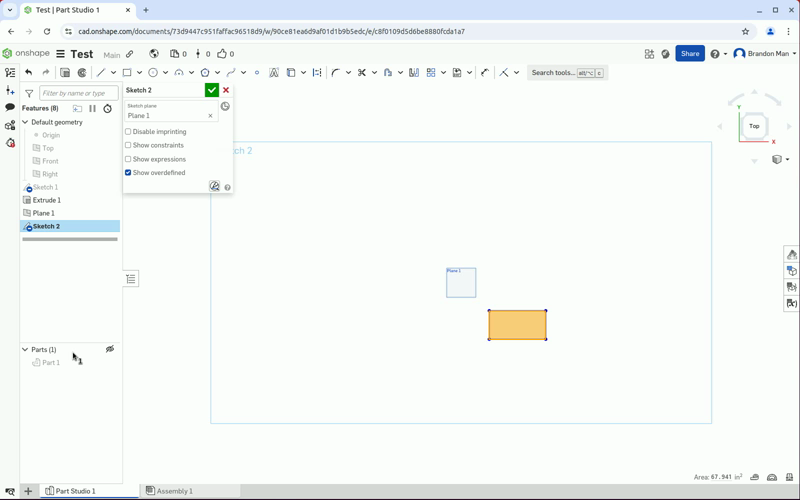
key(shift+y)
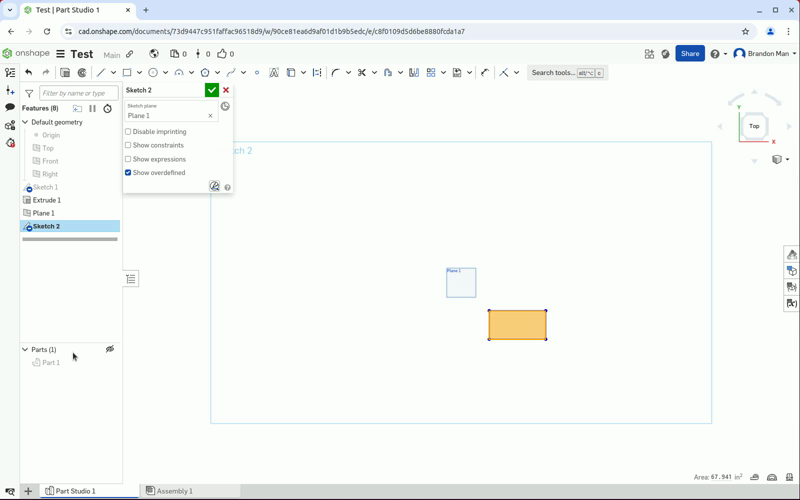
key(shift+e)
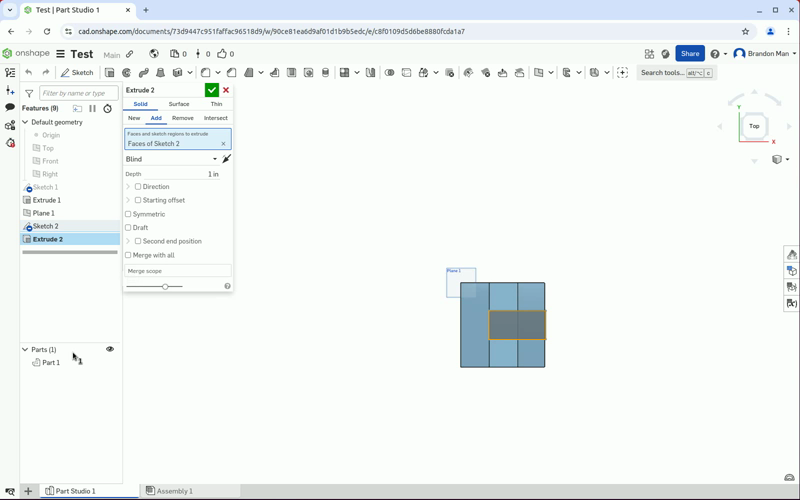
mouse_move(143, 106)
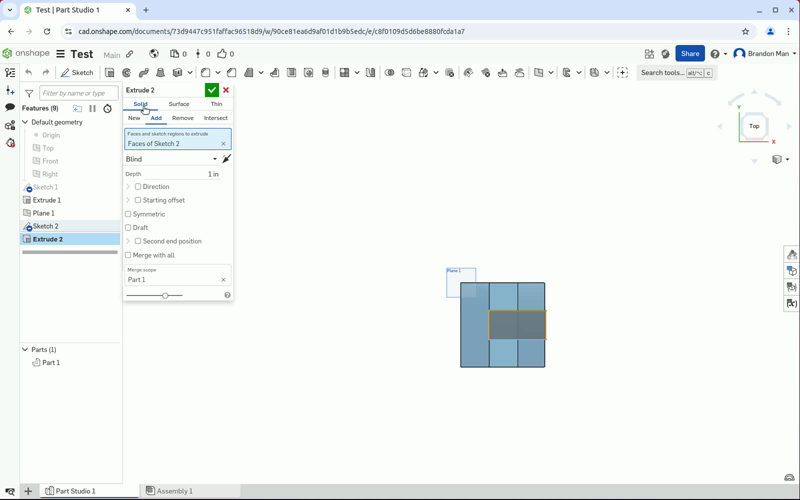
click(143, 106)
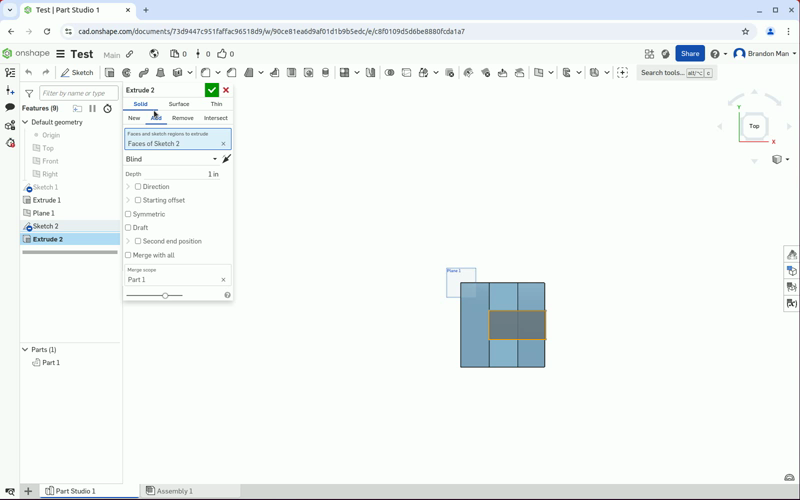
mouse_move(186, 120)
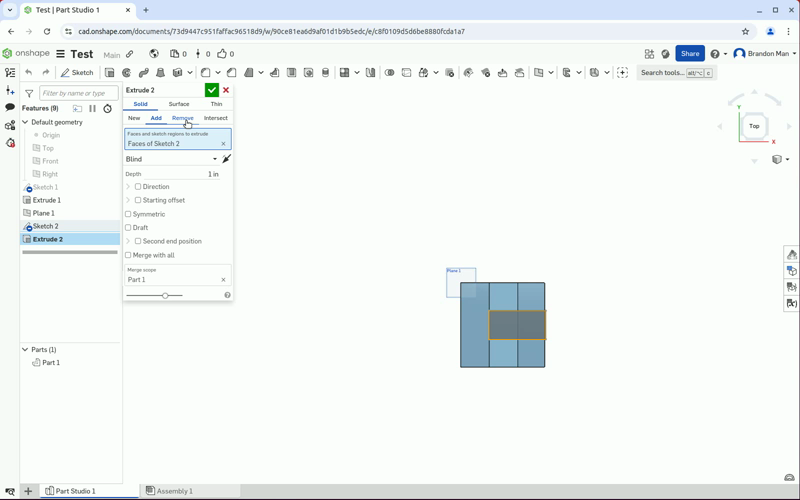
click(186, 120)
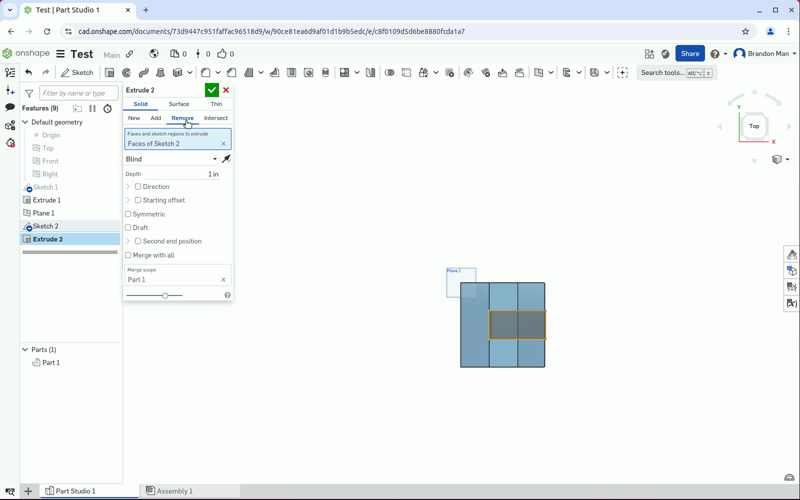
key(tab, 4)
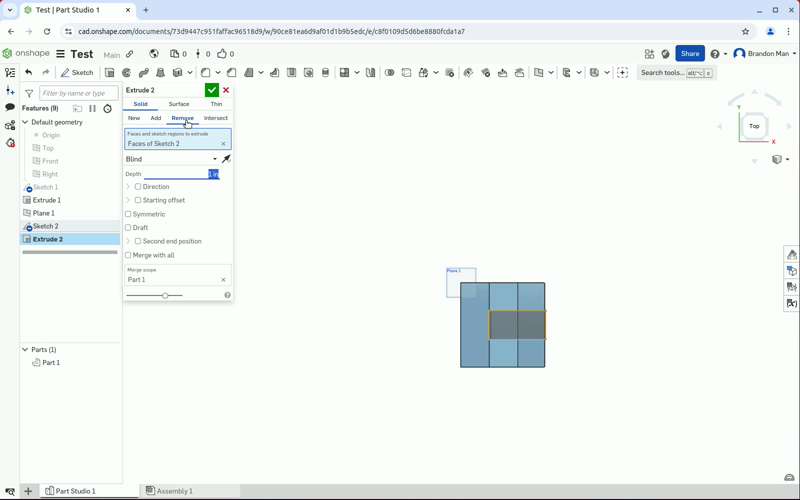
text(20.22)
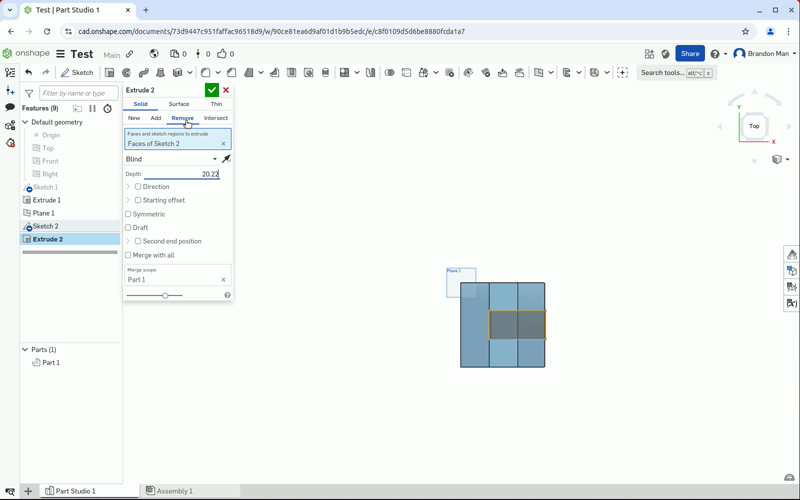
key(tab, 6)
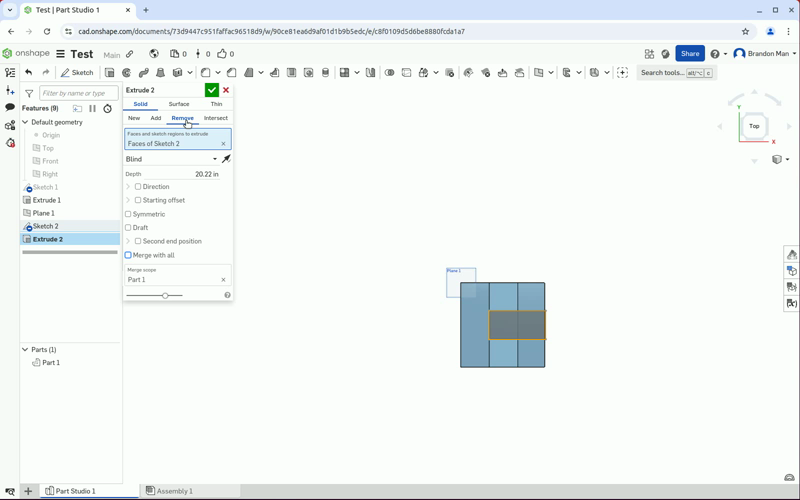
key(space)
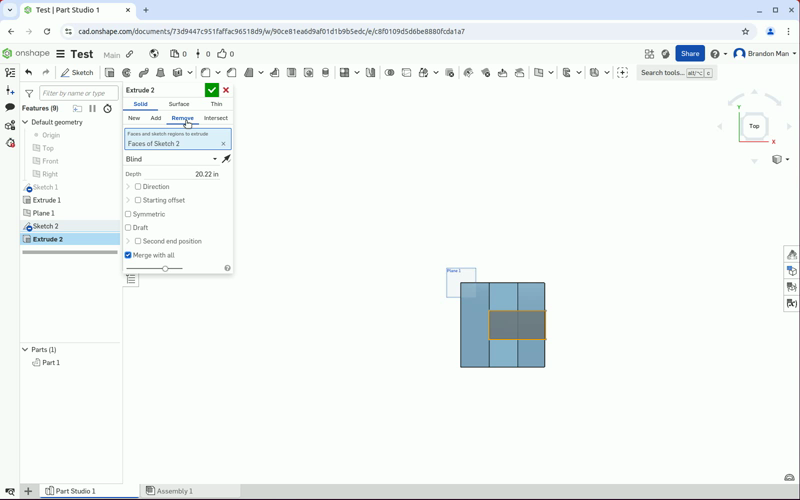
key(enter)
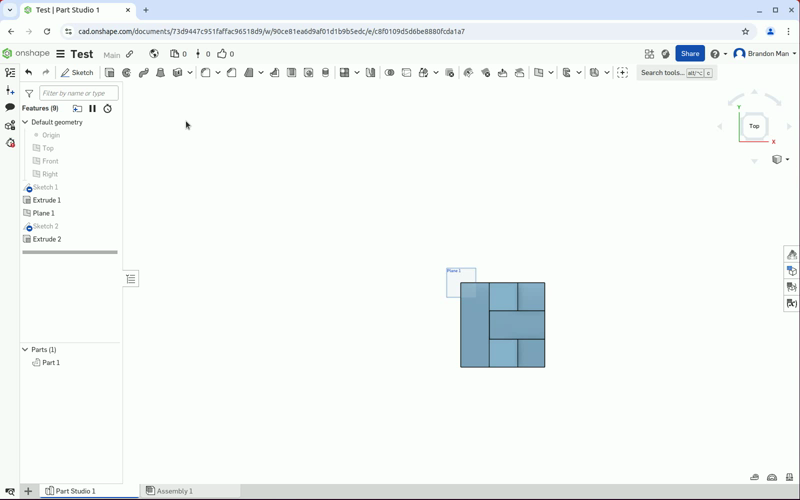
key(shift+h)
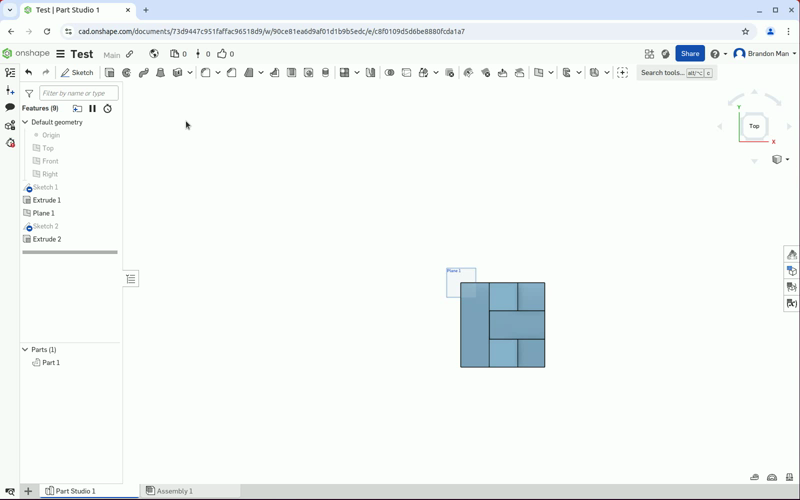
key(shift+h)
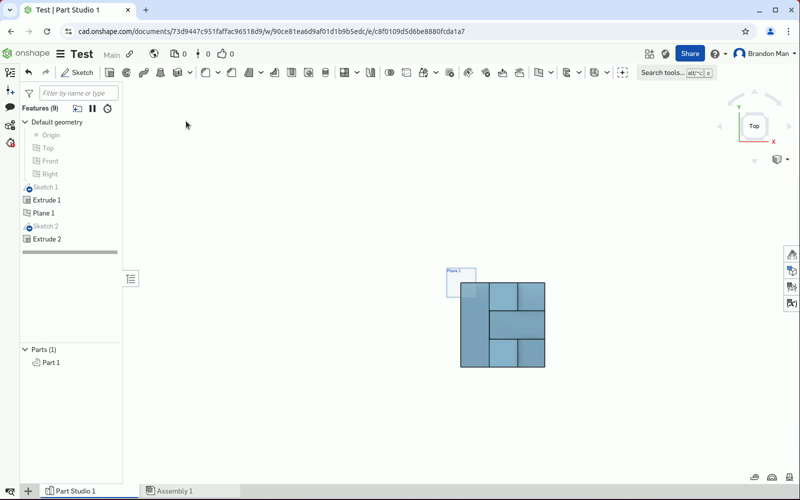
key(shift+7)
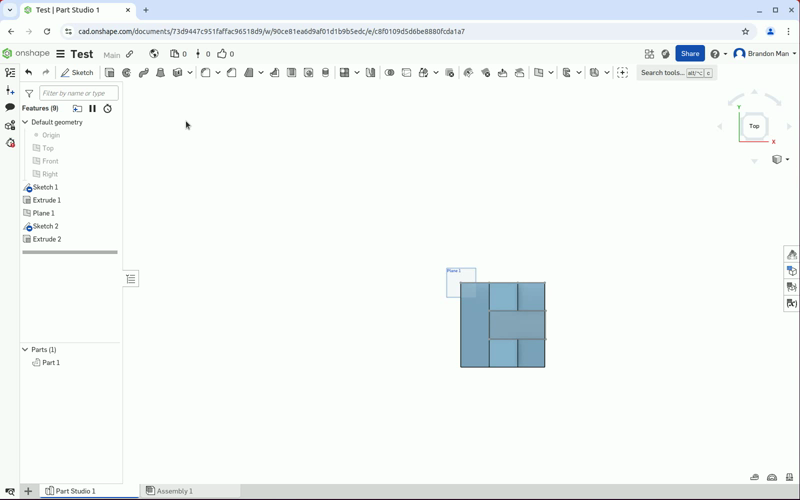
key(up, 3)
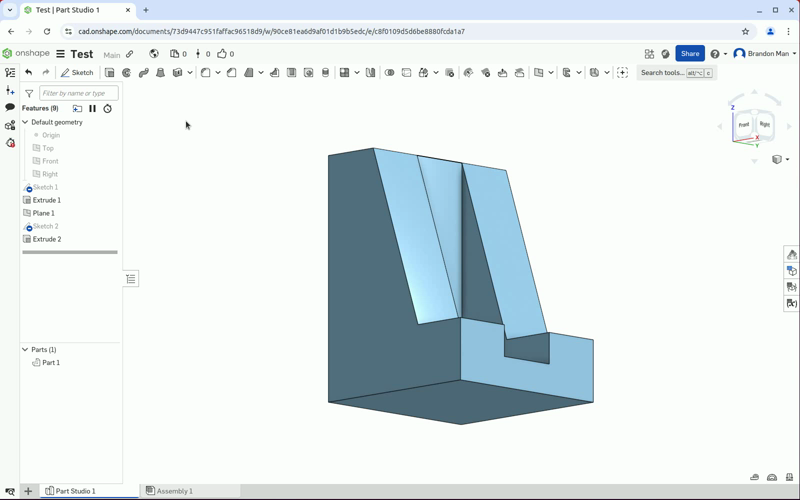
key(left, 3)
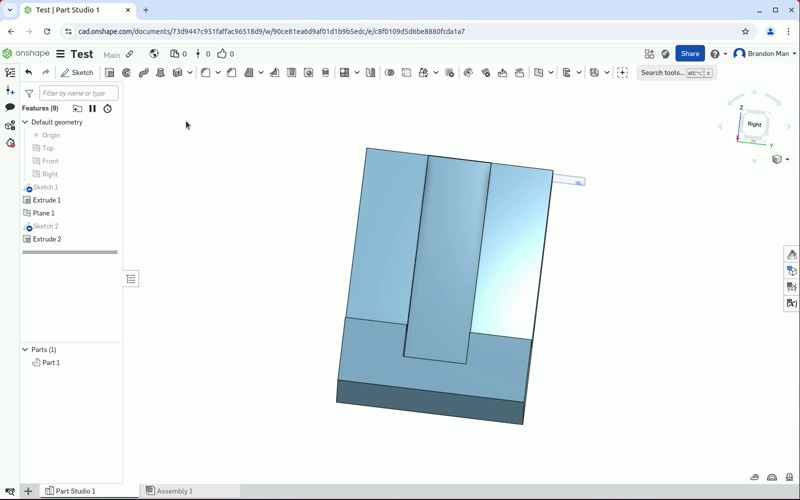
key(right, 3)
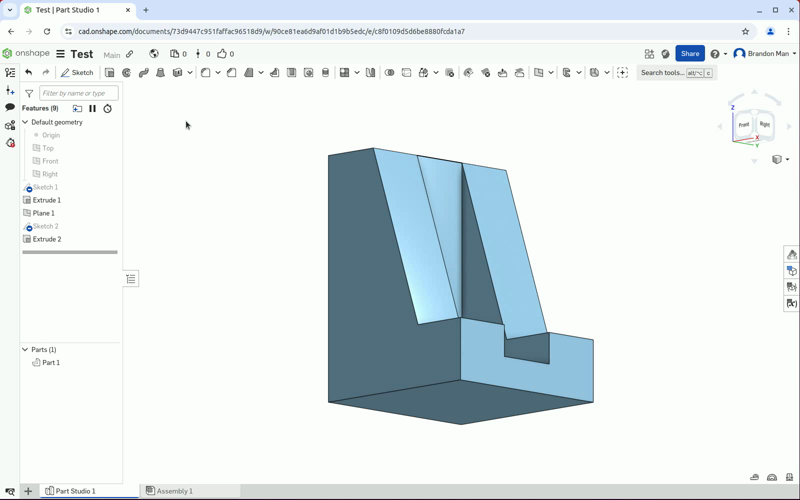
key(down, 3)
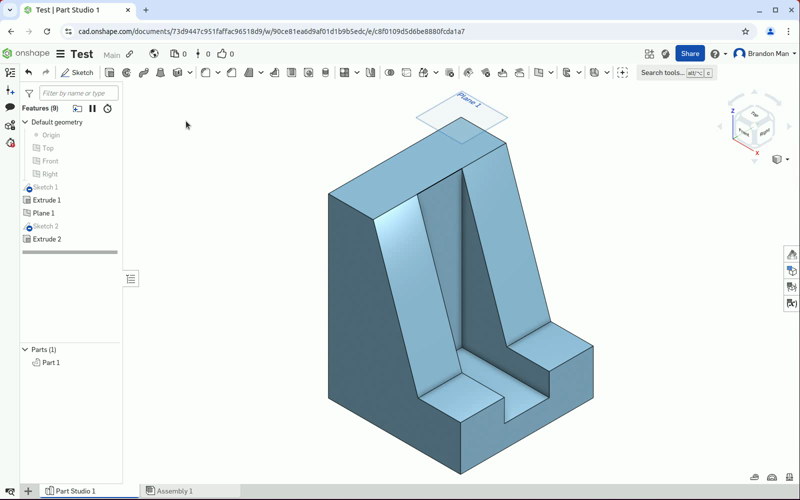
mouse_move(73, 189)
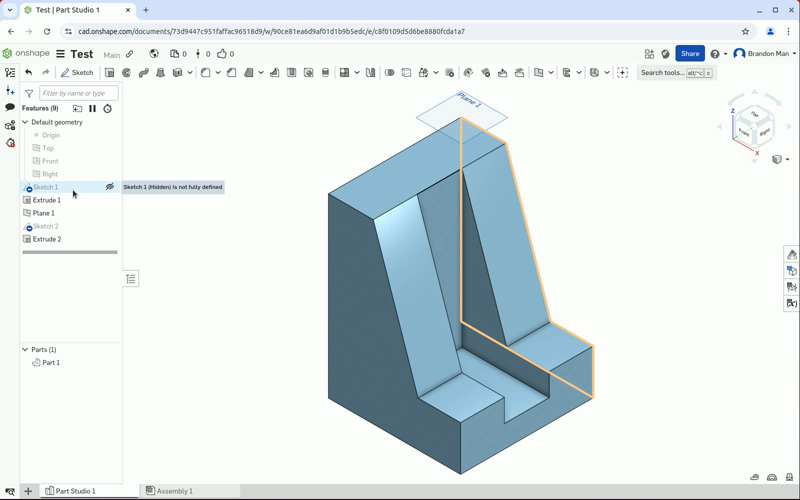
click(73, 189)